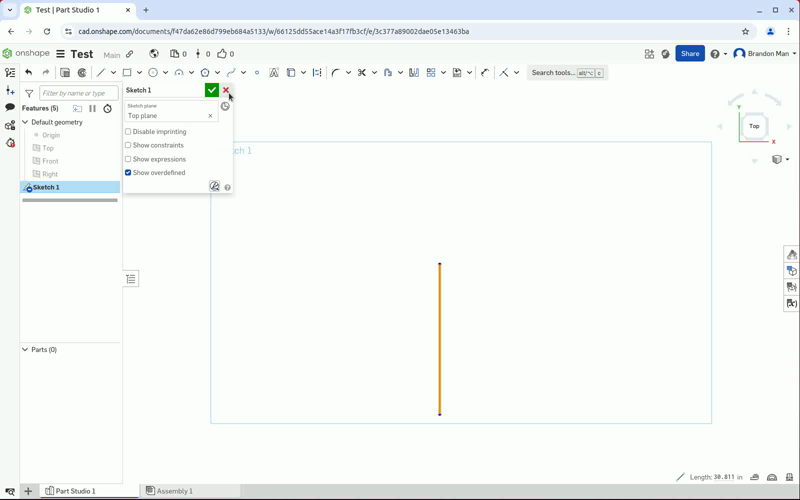
key(shift+h)
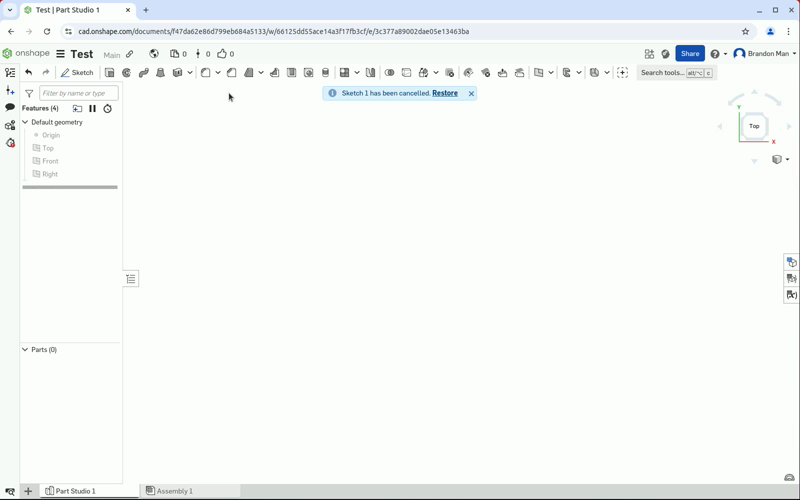
mouse_move(73, 352)
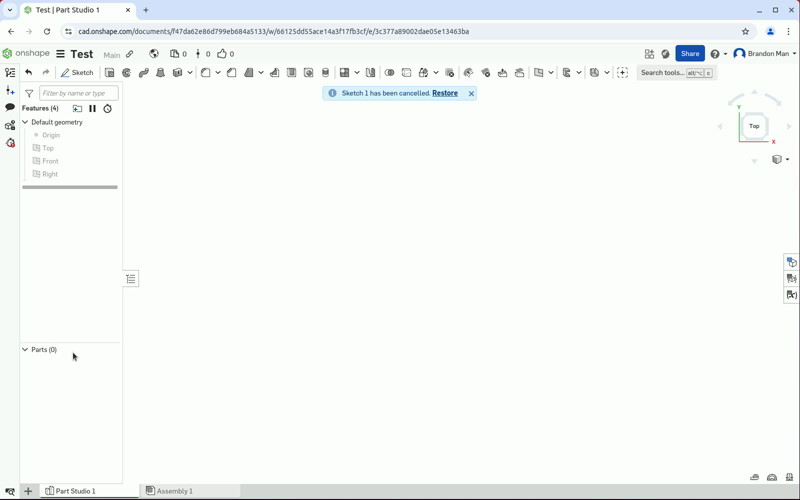
key(y)
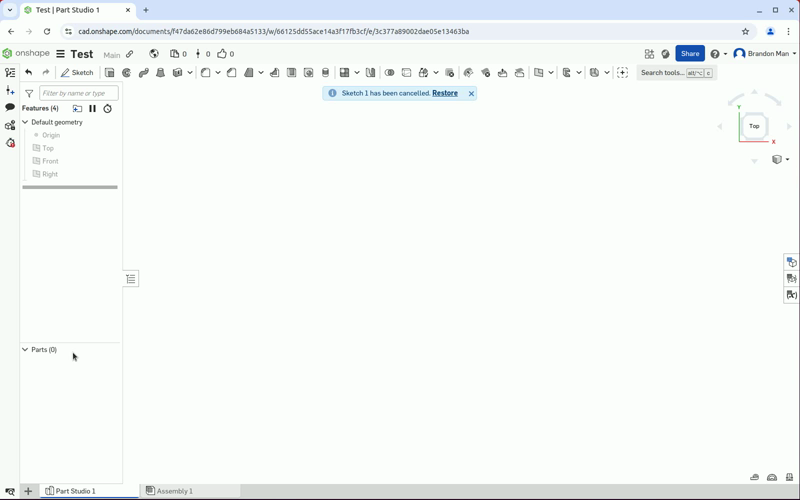
key(shift+p)
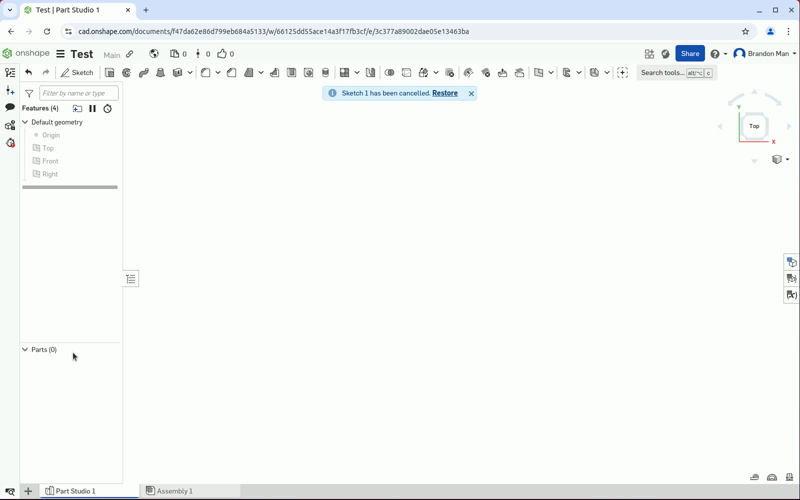
key(space)
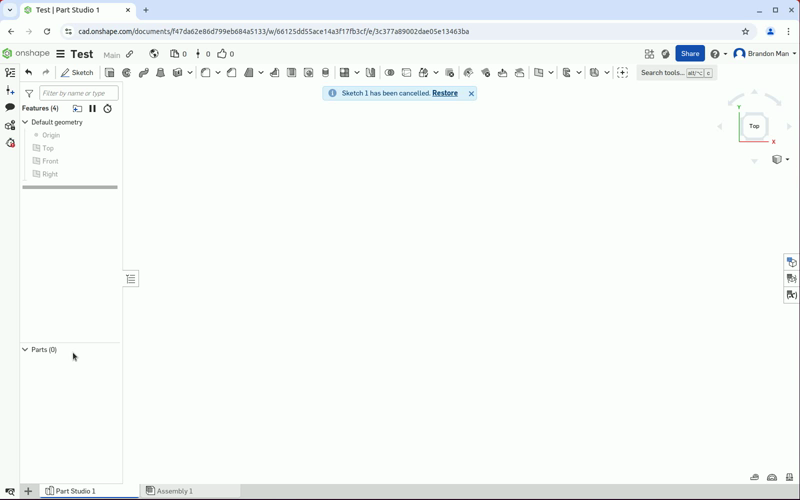
key_down(shift)
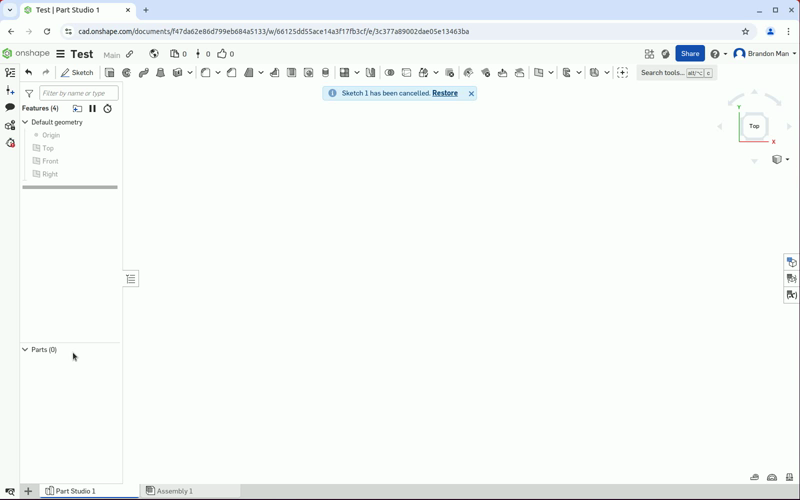
key(up)
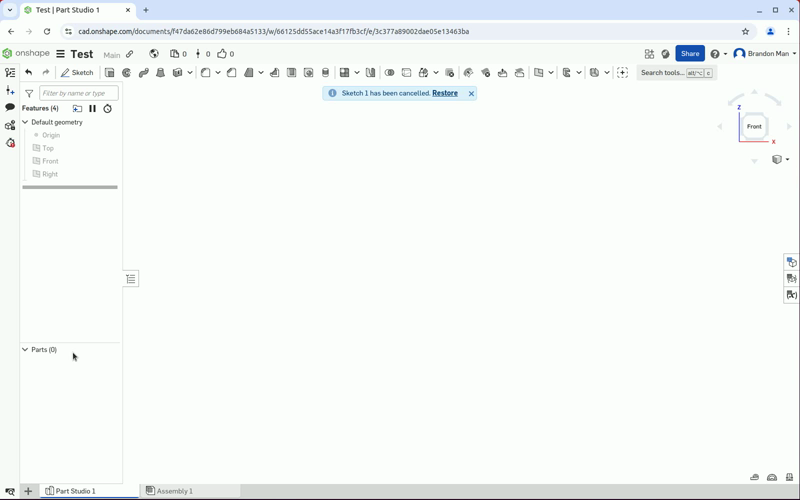
key_up(shift)
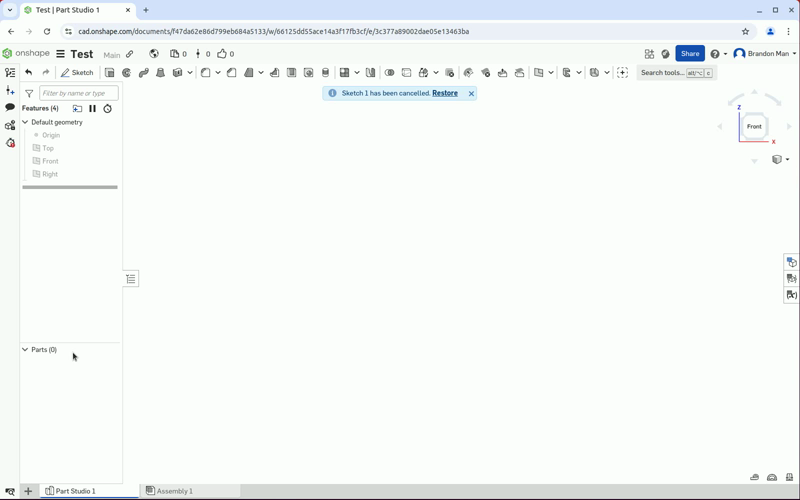
mouse_move(73, 352)
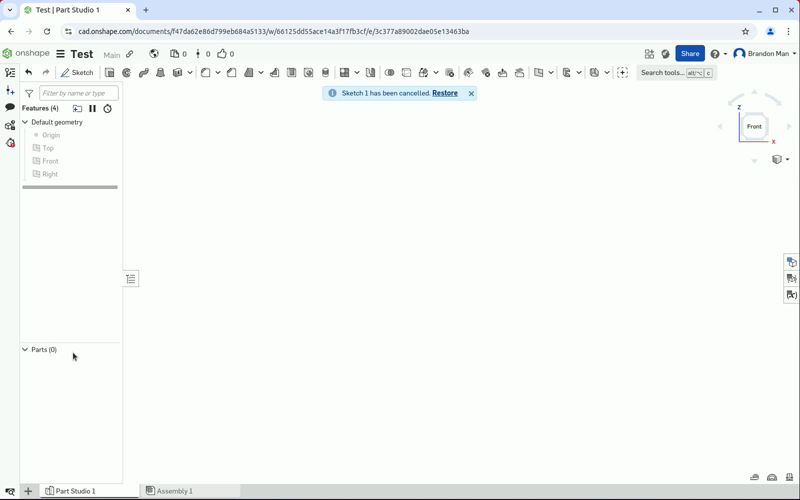
key(shift+y)
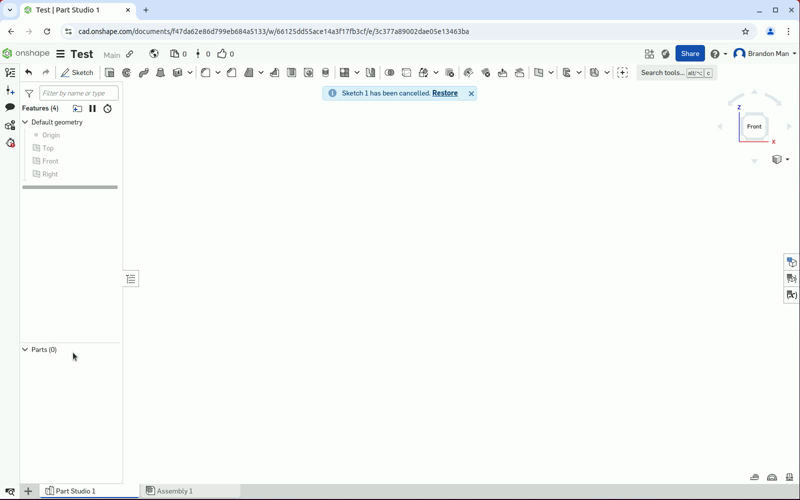
key(shift+s)
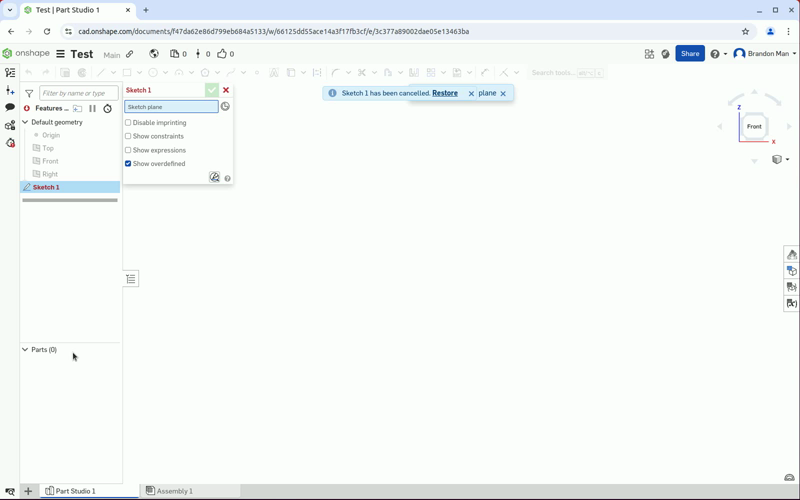
mouse_move(73, 163)
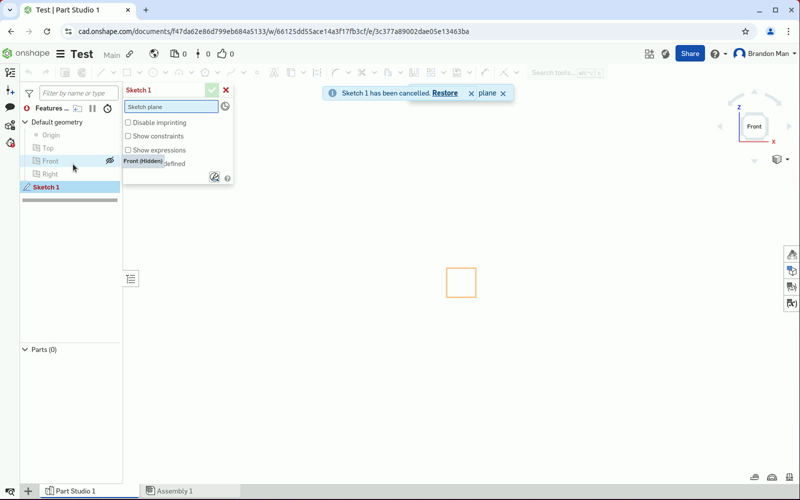
click(73, 163)
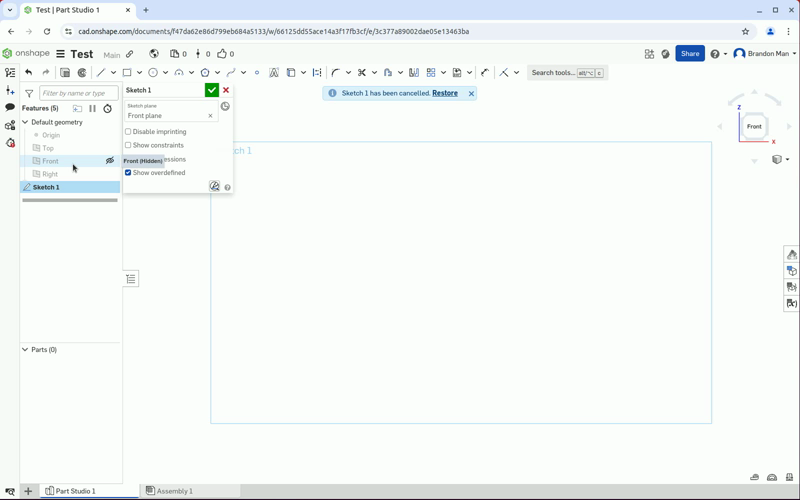
mouse_move(73, 352)
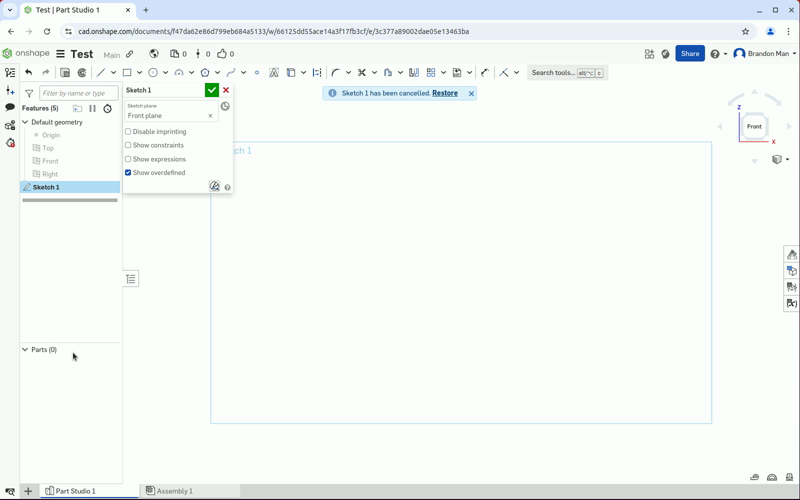
key(y)
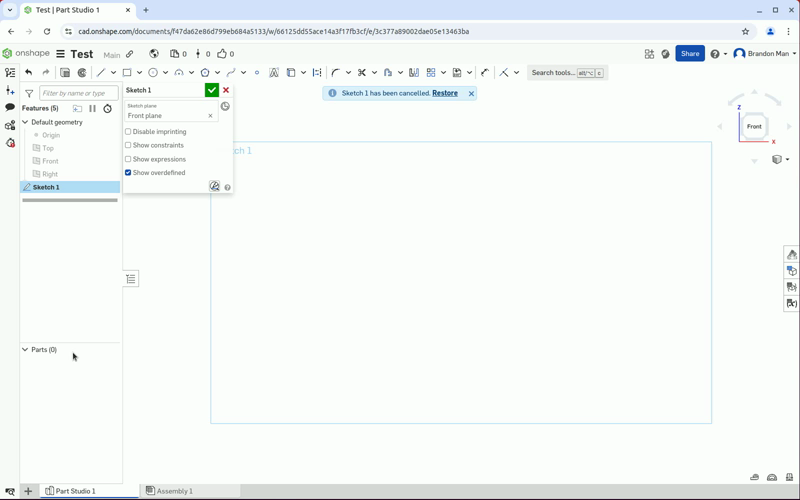
key(l)
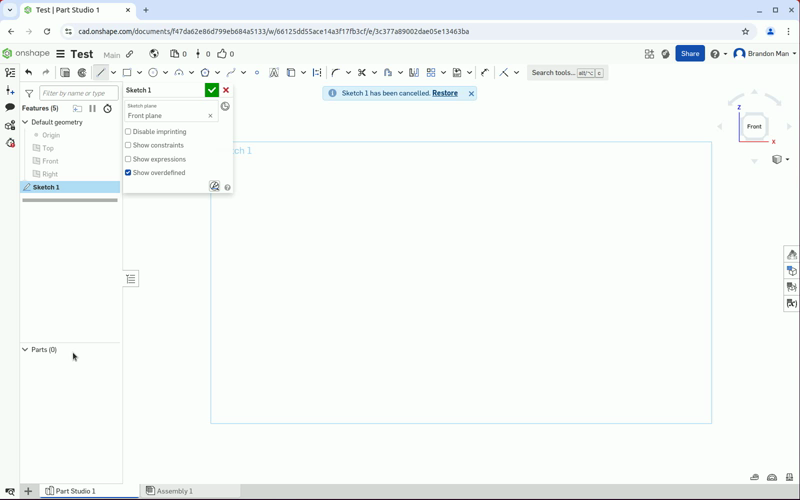
key_down(shift)
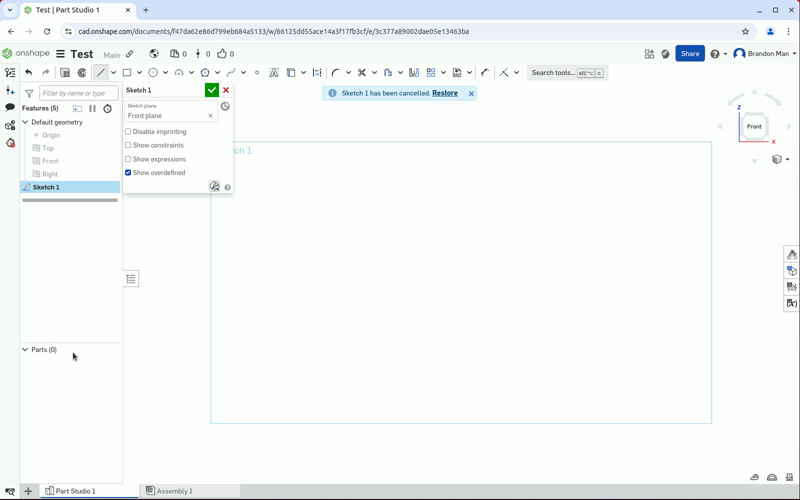
mouse_move(383, 337)
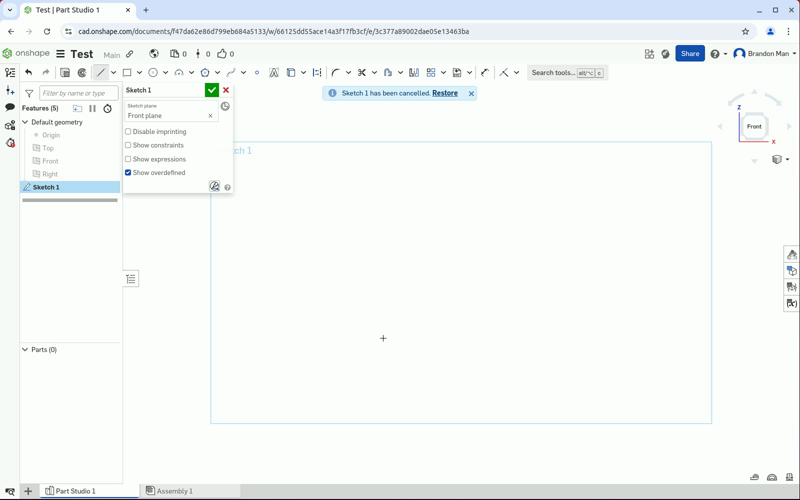
click(383, 337)
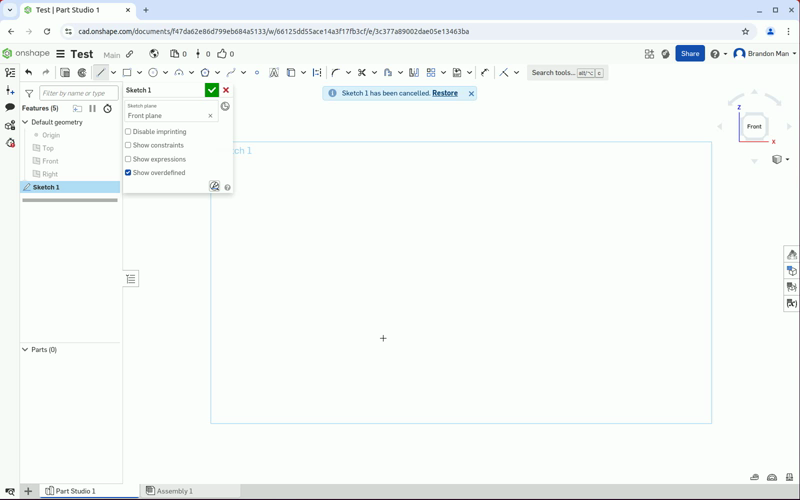
key_up(shift)
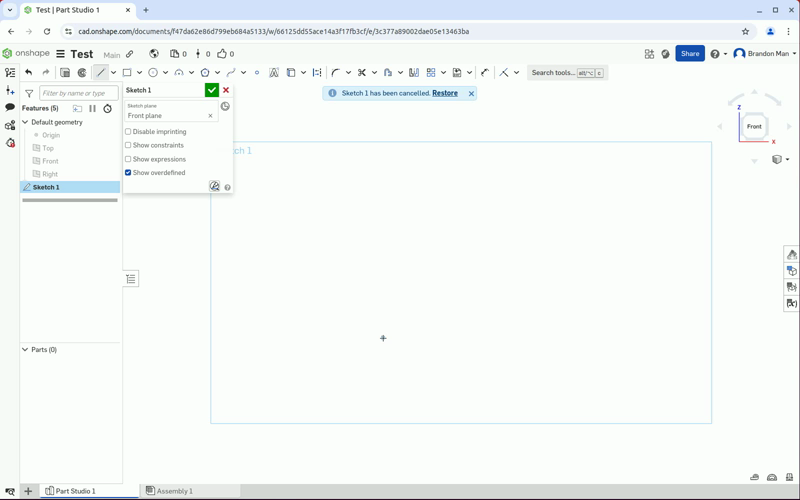
key_down(shift)
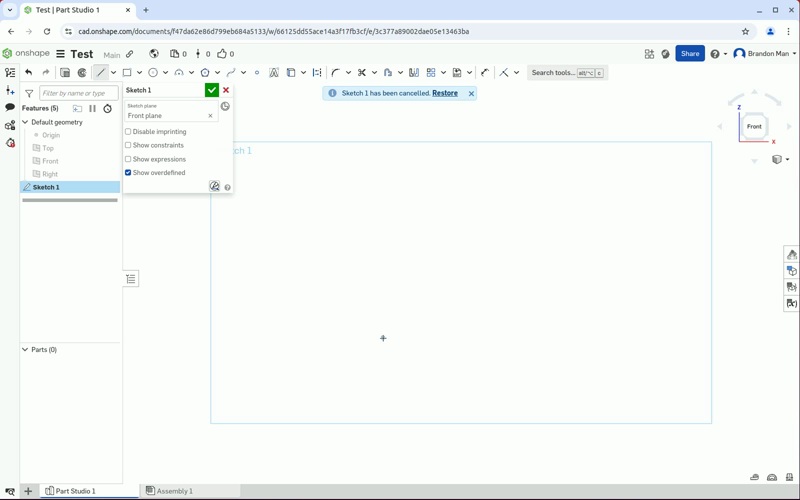
mouse_move(536, 338)
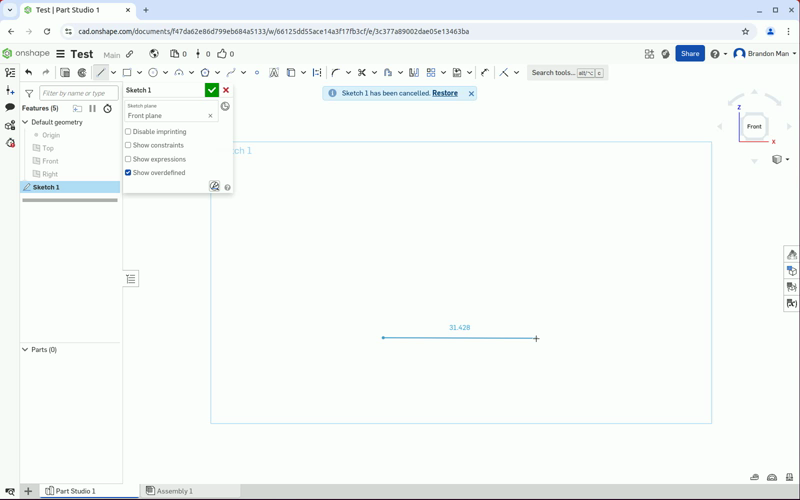
click(536, 338)
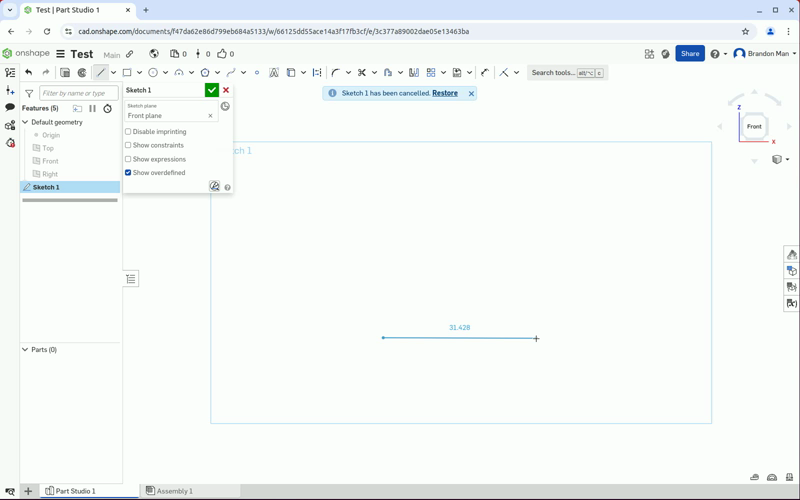
key_up(shift)
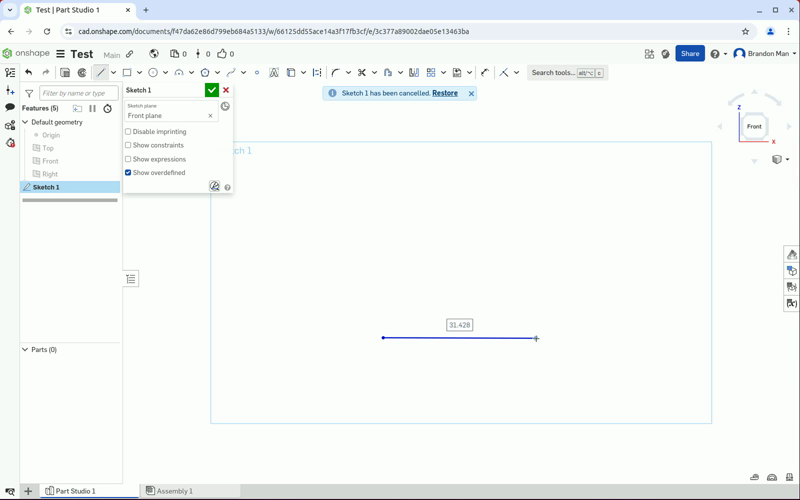
key_down(shift)
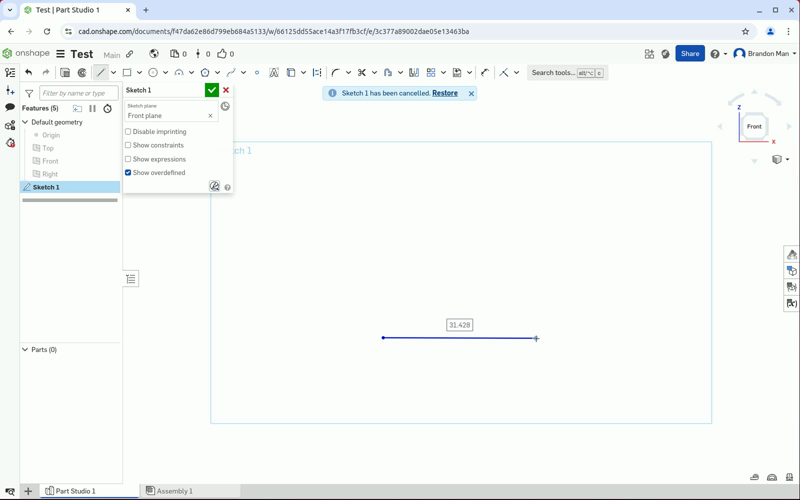
mouse_move(536, 228)
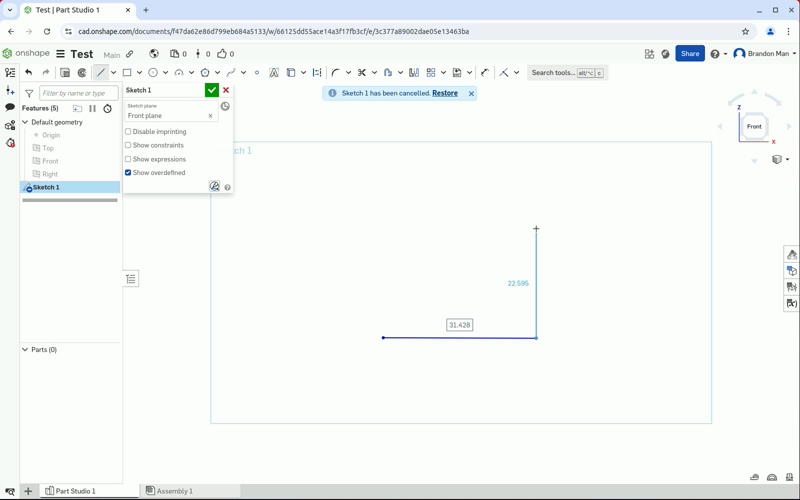
click(536, 228)
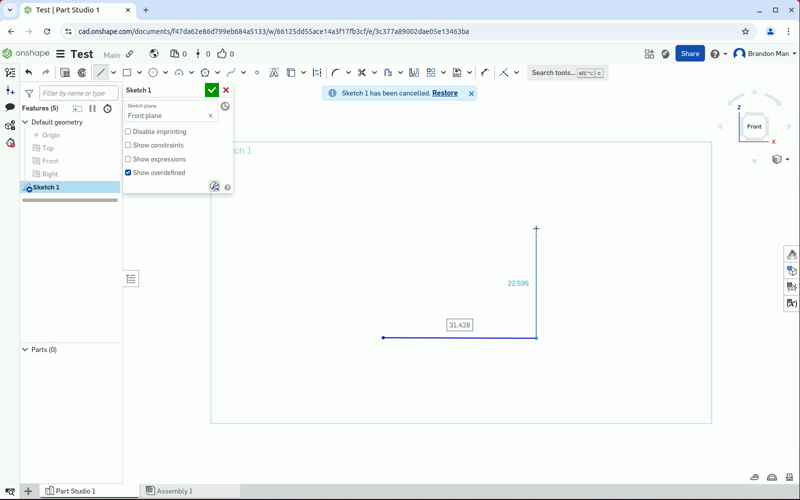
key_up(shift)
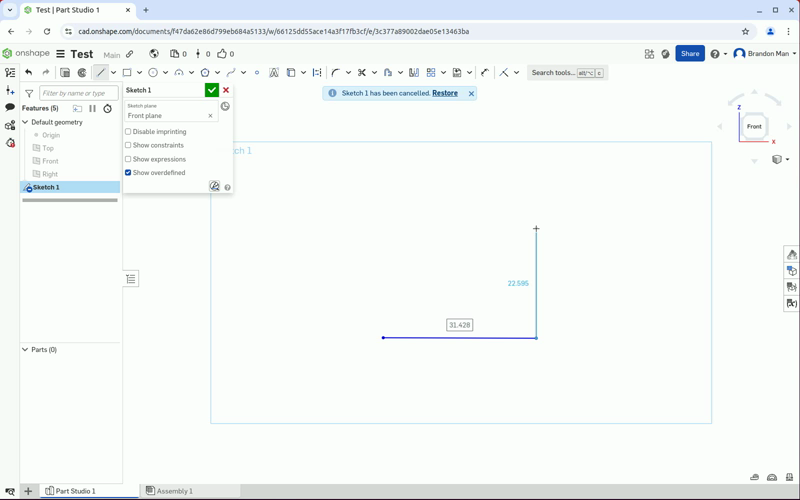
key_down(shift)
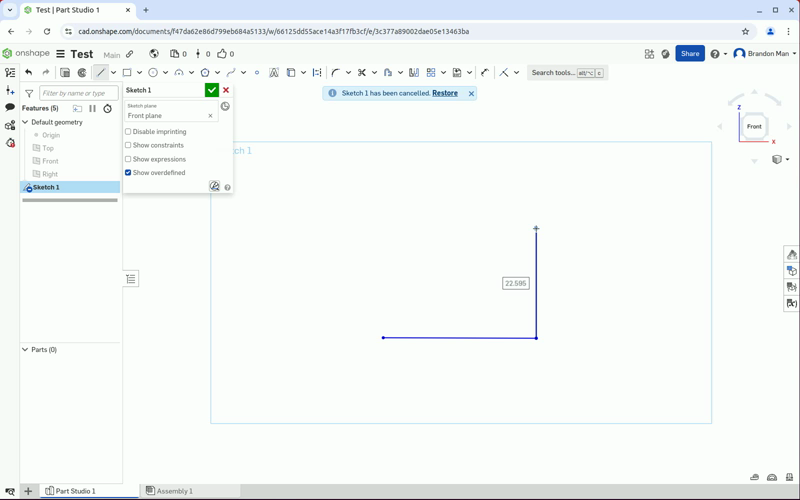
mouse_move(383, 228)
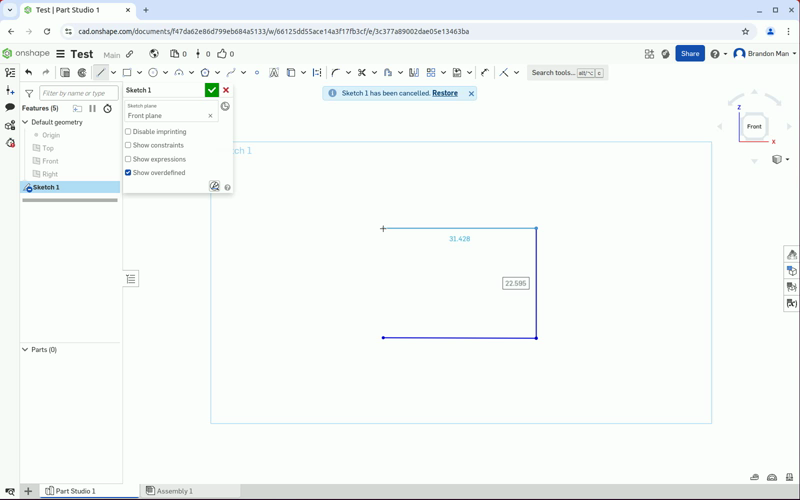
click(383, 228)
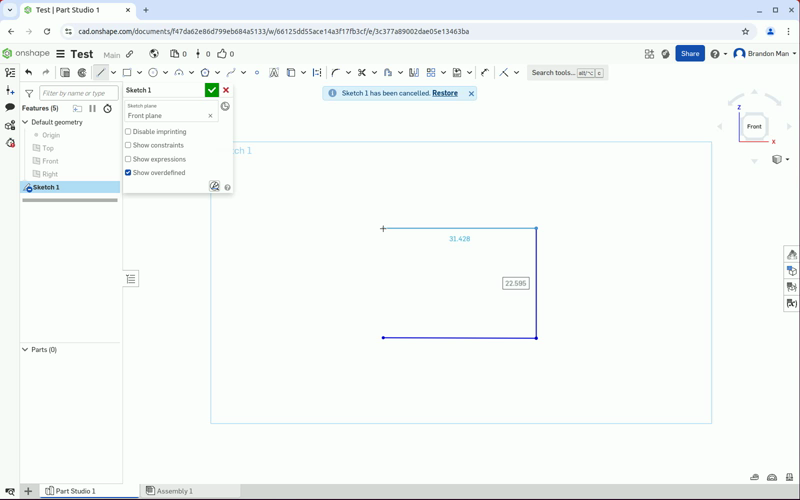
key_up(shift)
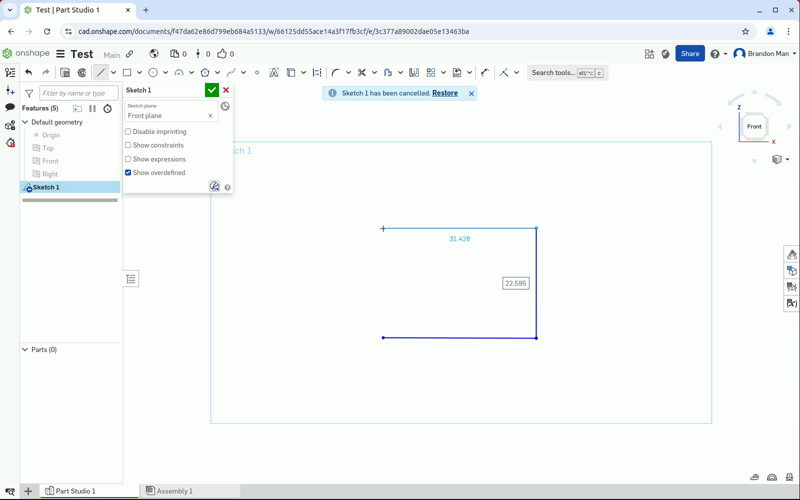
key_down(shift)
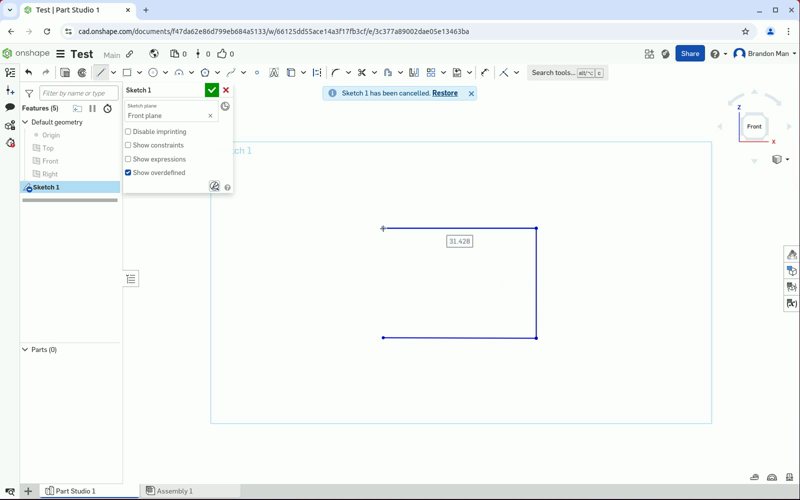
mouse_move(383, 337)
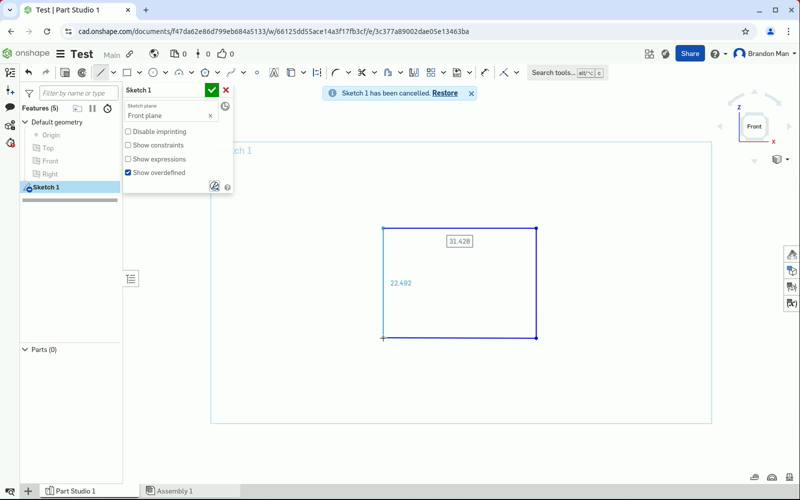
key_up(shift)
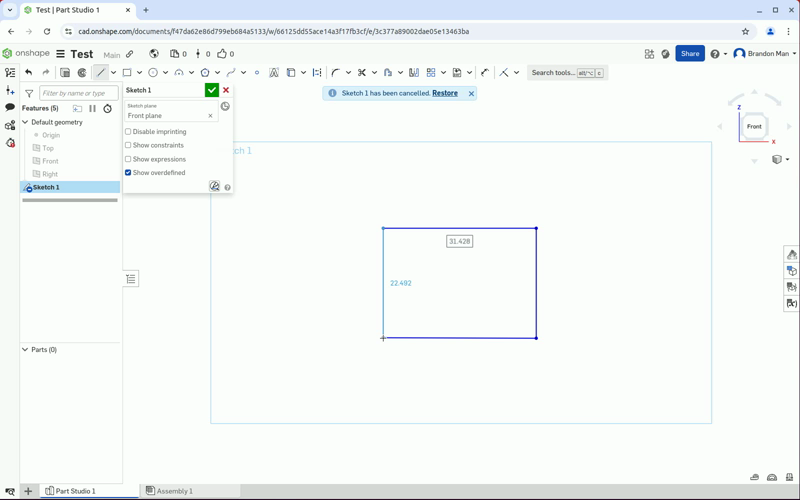
click(383, 337)
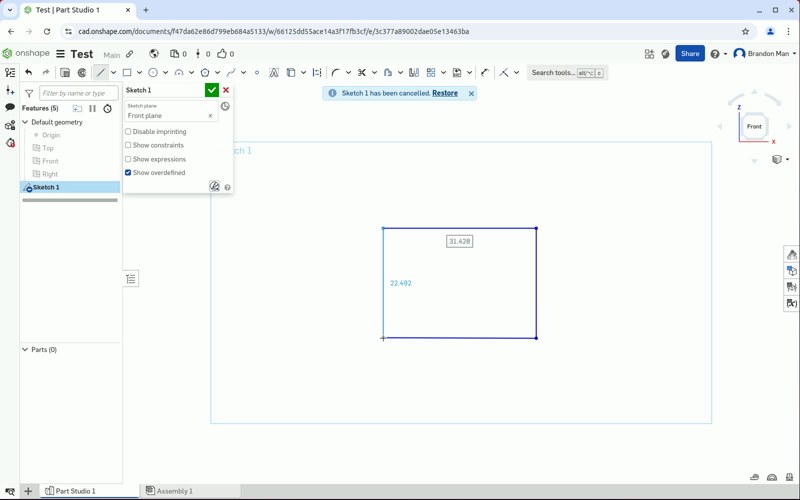
key(esc)
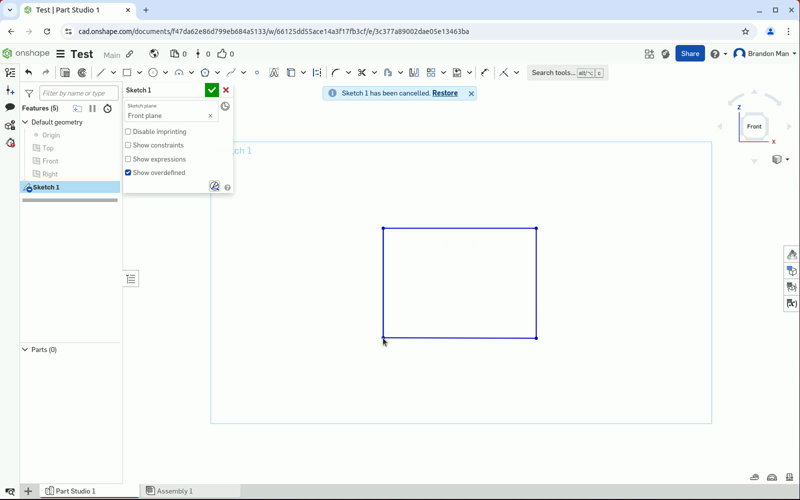
mouse_move(499, 263)
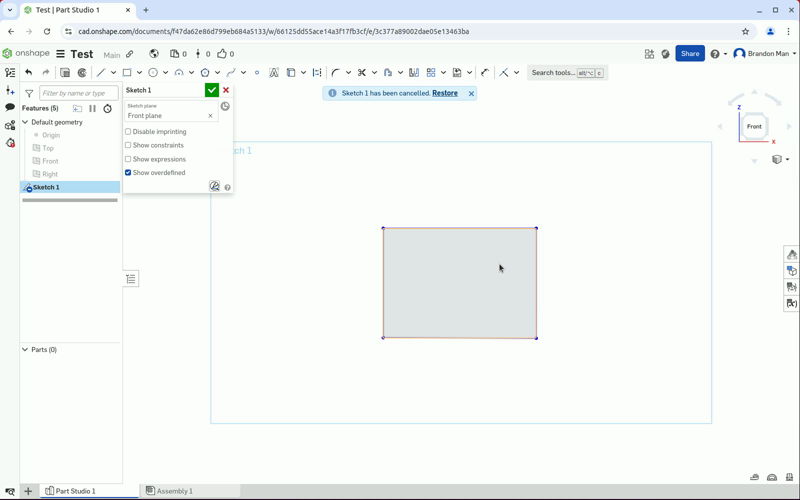
click(499, 263)
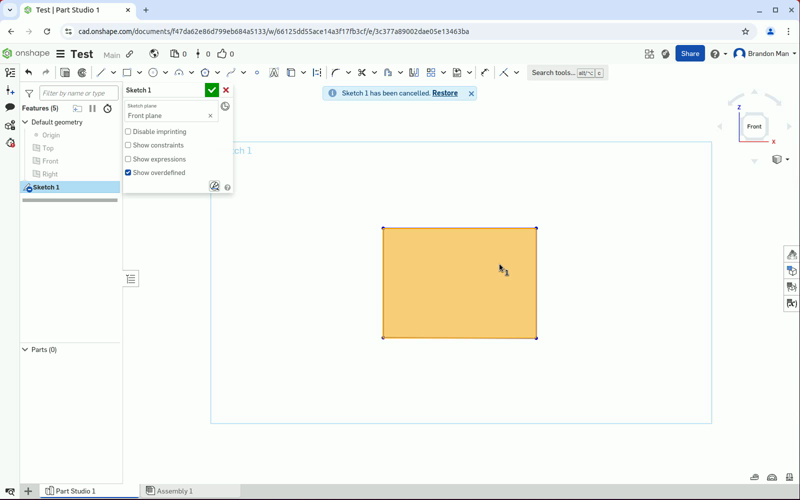
mouse_move(73, 352)
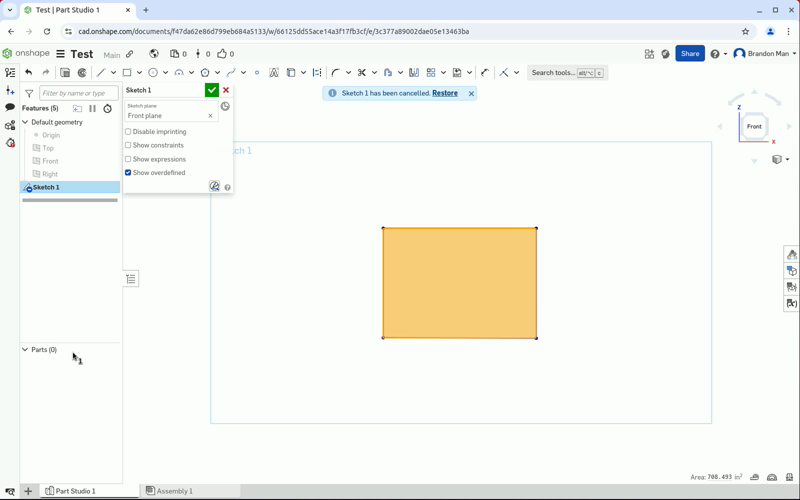
key(shift+y)
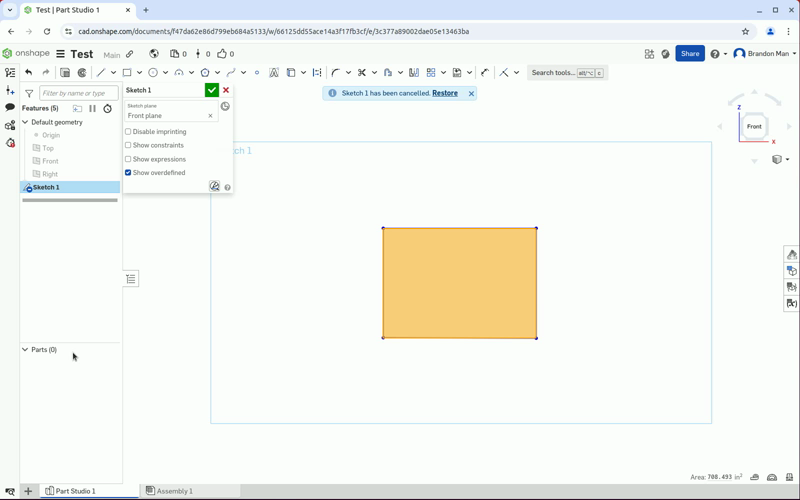
key(shift+e)
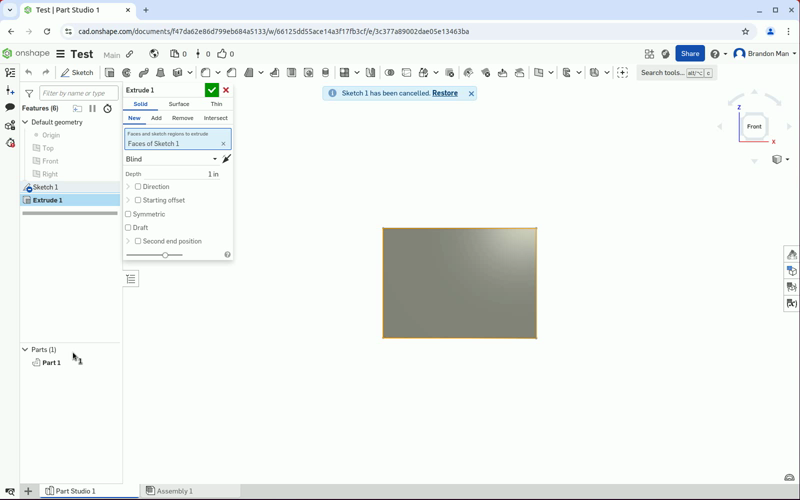
mouse_move(143, 106)
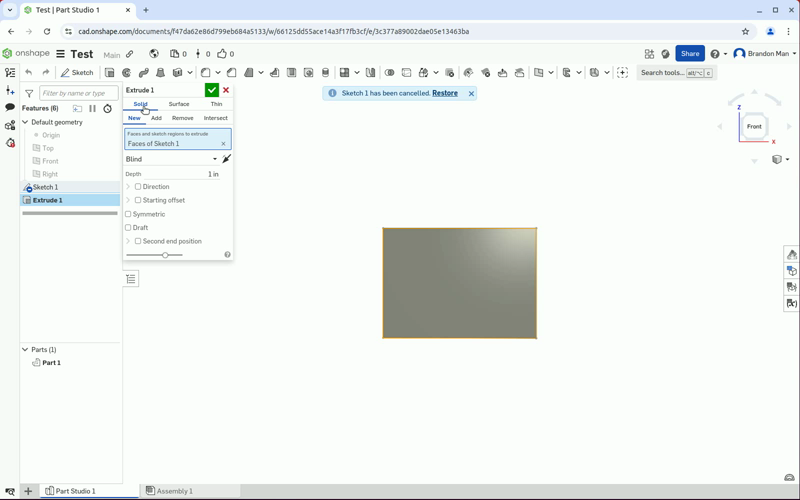
click(143, 106)
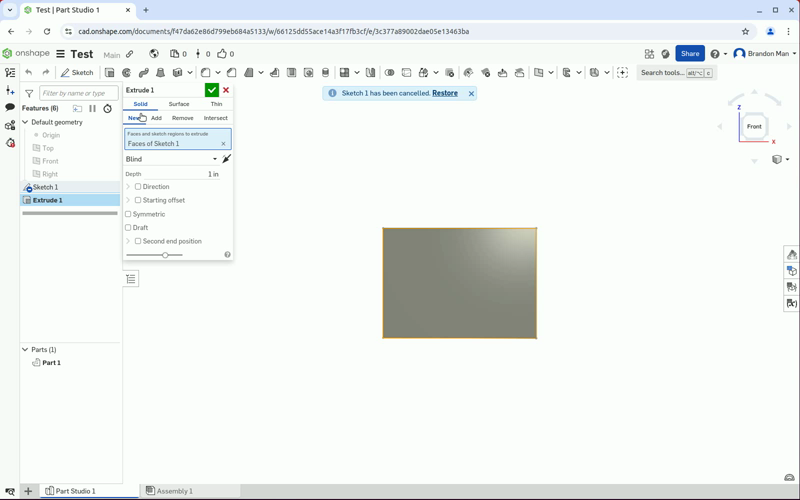
mouse_move(137, 120)
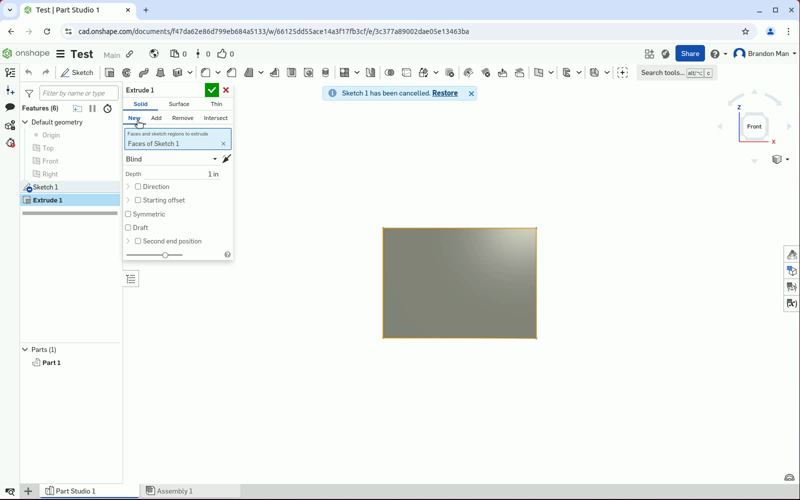
click(137, 120)
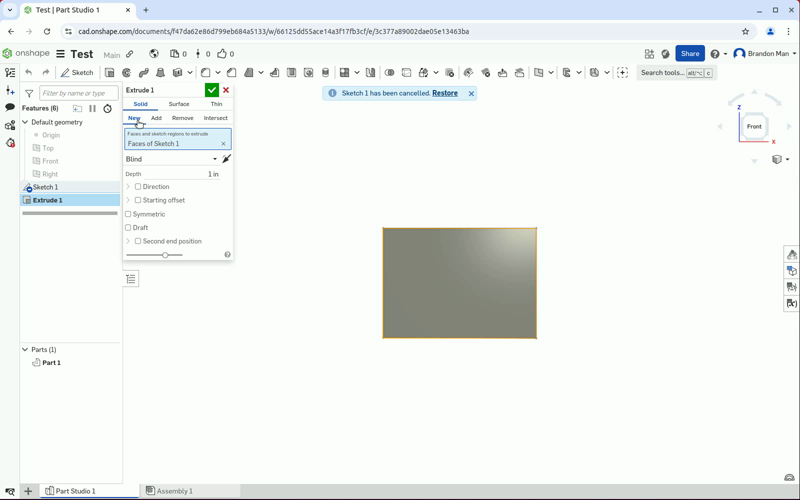
key(tab, 4)
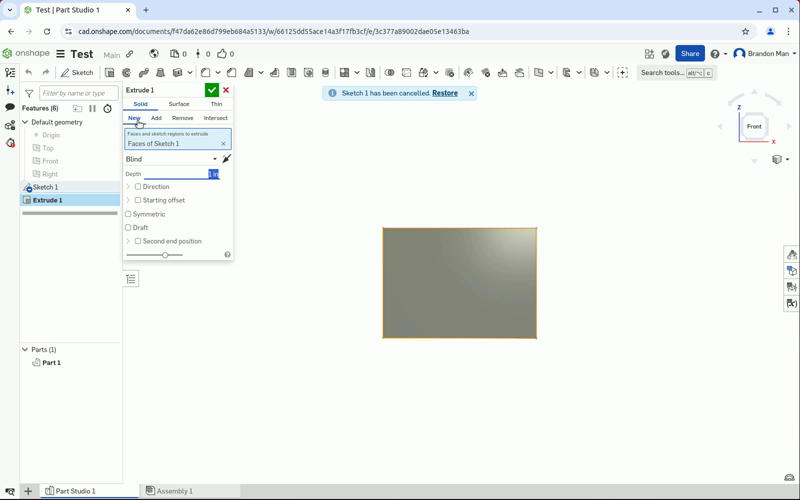
text(1.444)
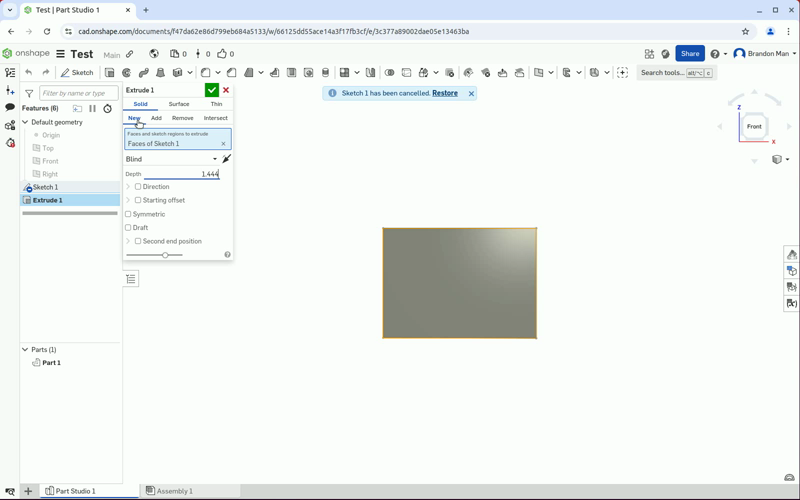
key(enter)
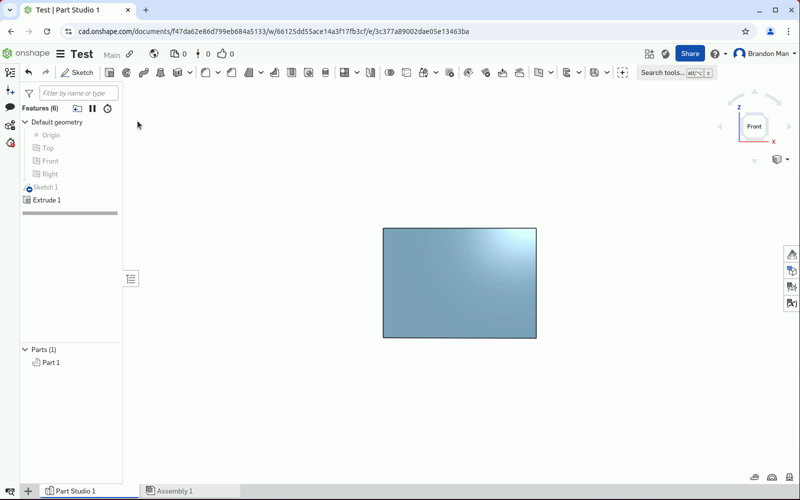
key(shift+h)
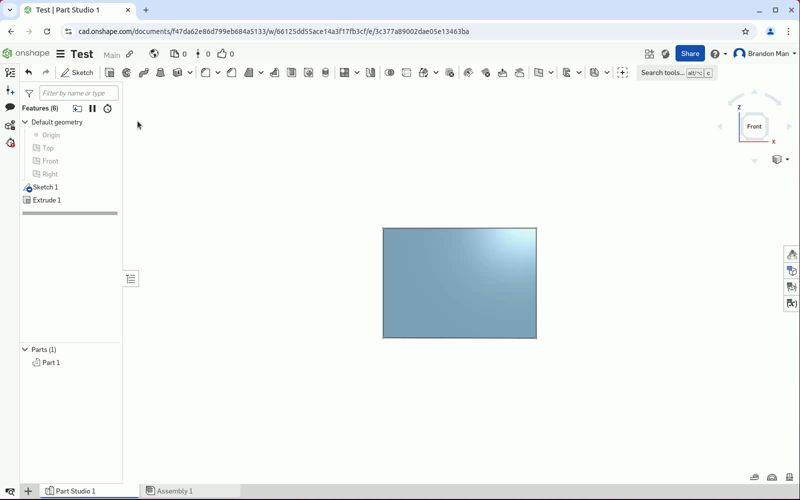
key(shift+h)
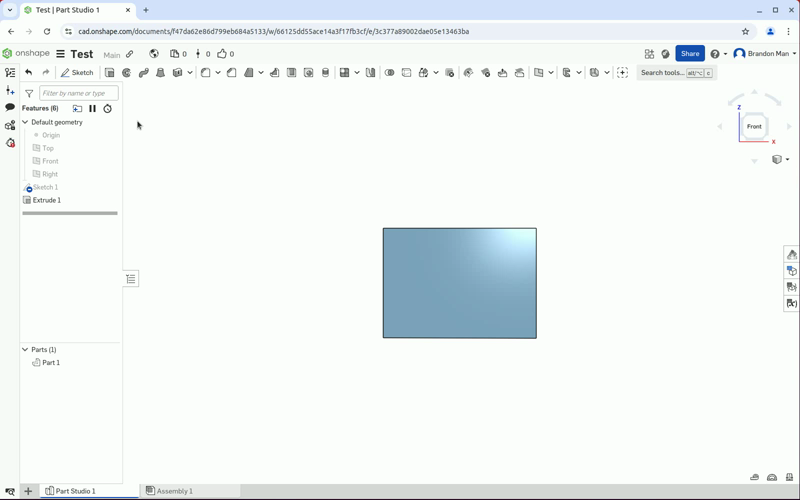
mouse_move(73, 189)
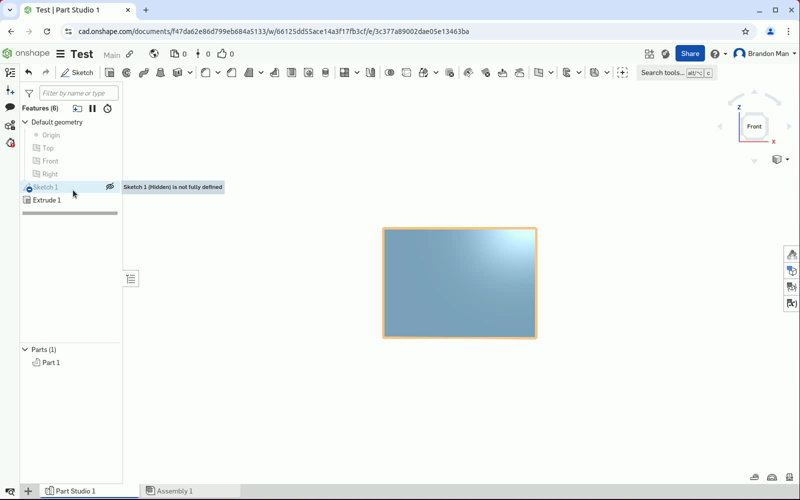
click(73, 189)
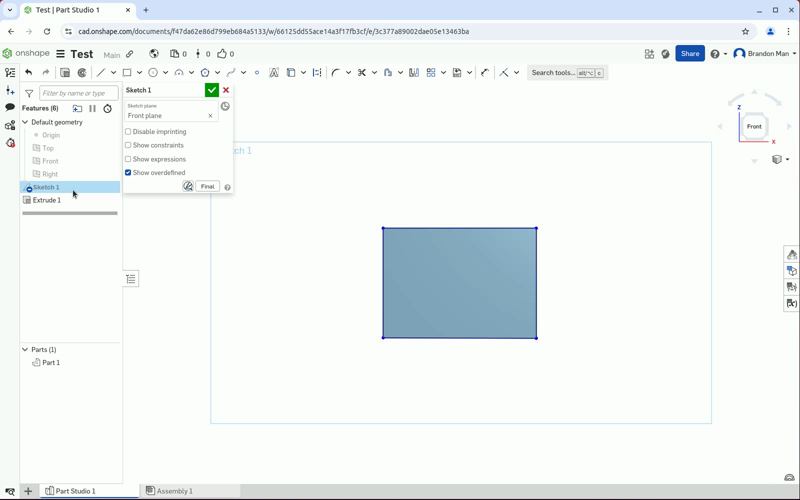
mouse_move(229, 92)
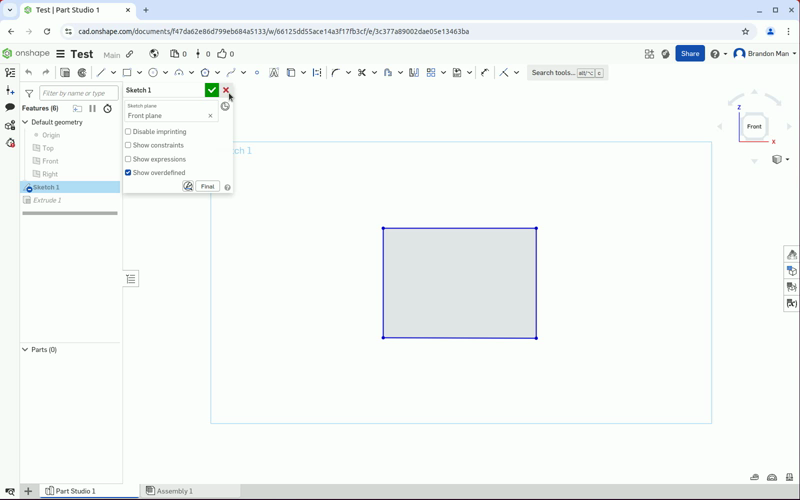
click(229, 92)
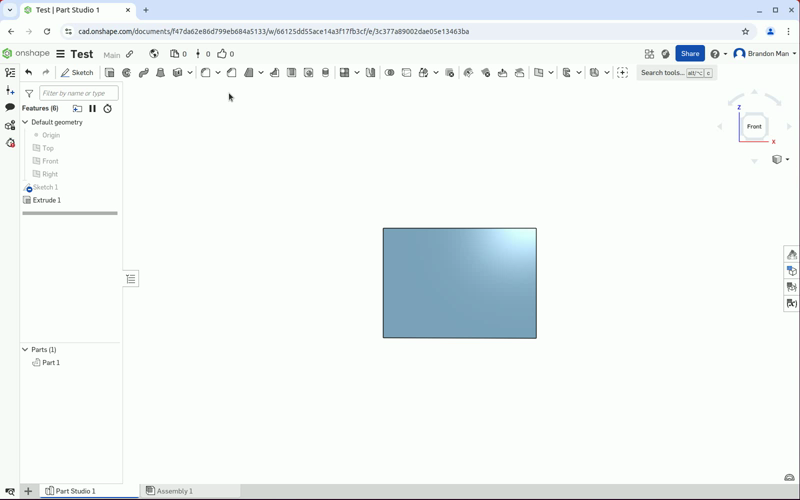
mouse_move(541, 75)
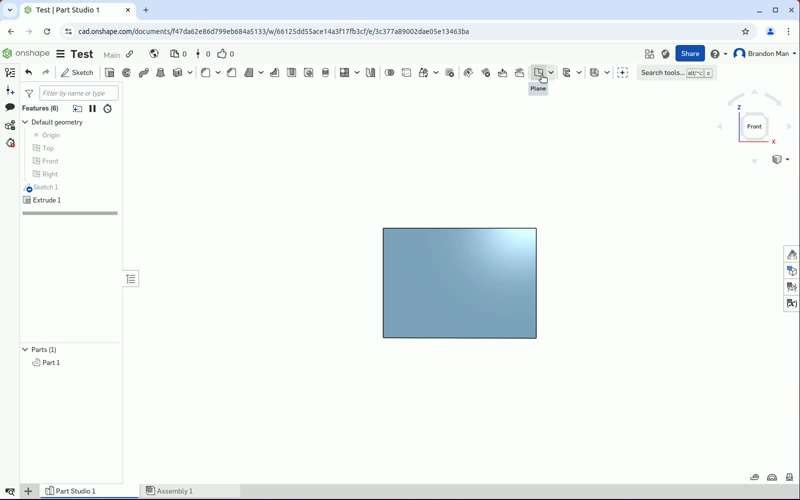
click(541, 75)
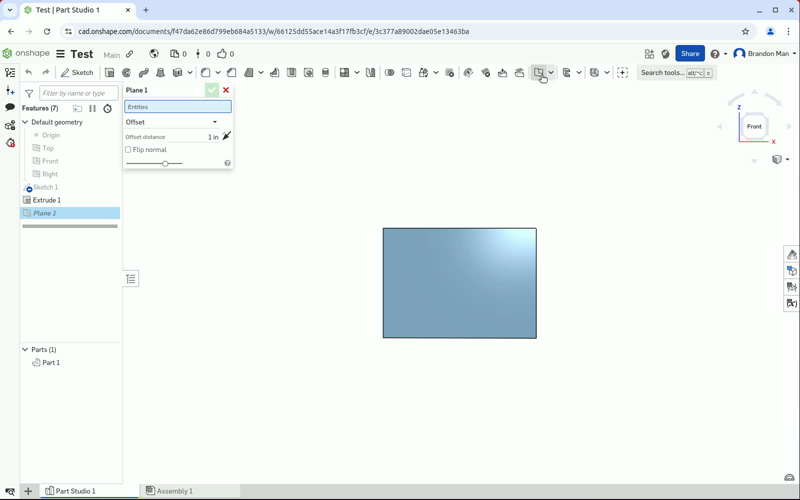
mouse_move(73, 163)
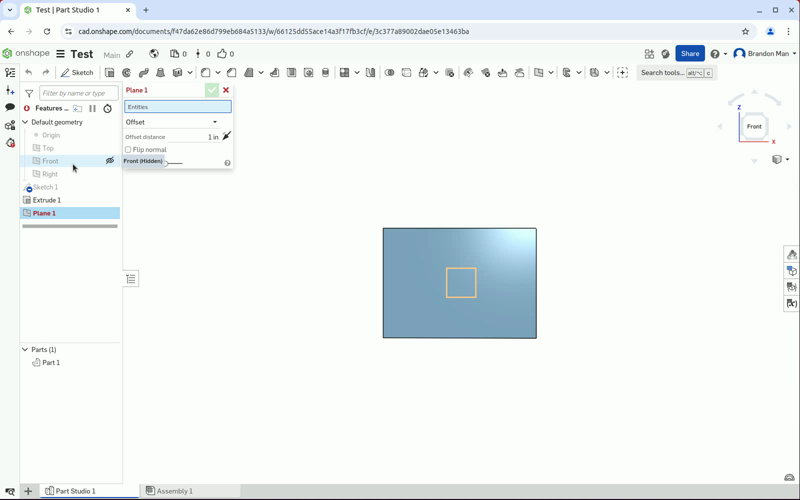
click(73, 163)
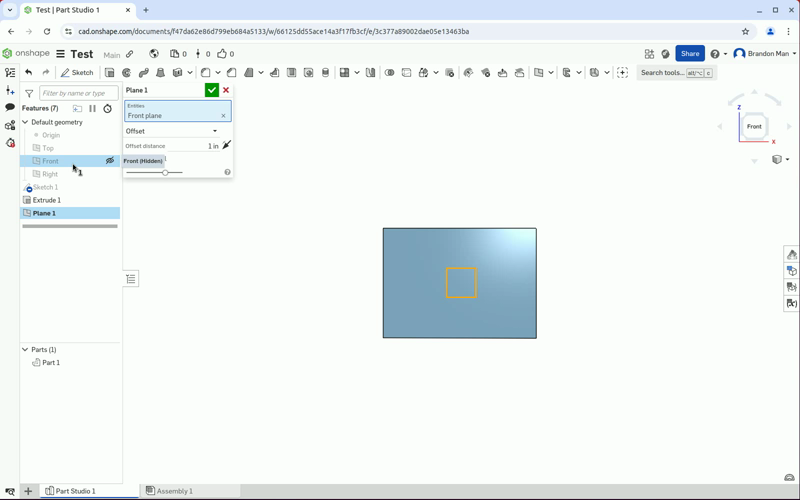
key(tab, 2)
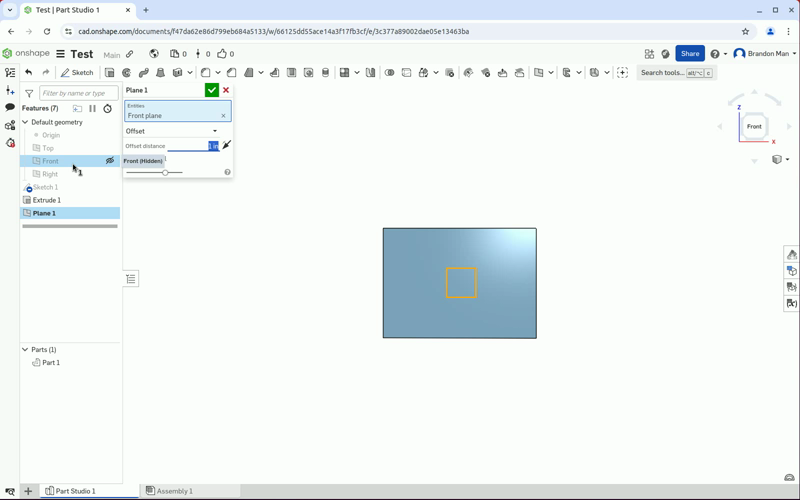
text(1.448)
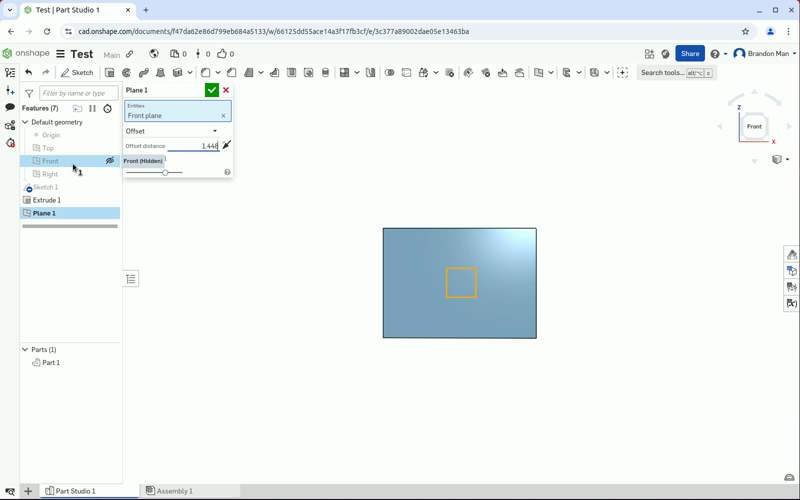
key(enter, 2)
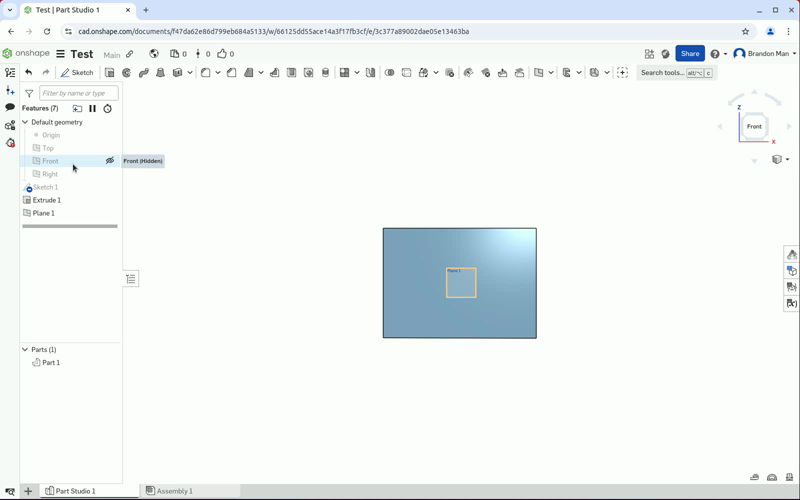
key(shift+s)
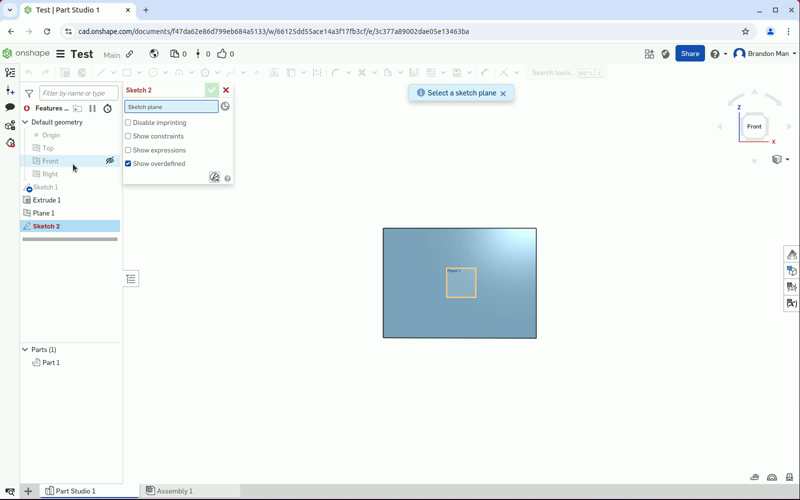
mouse_move(73, 215)
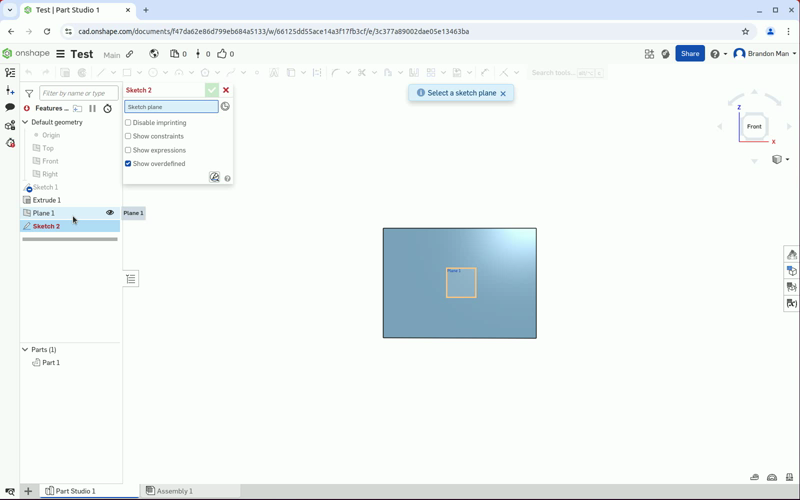
click(73, 215)
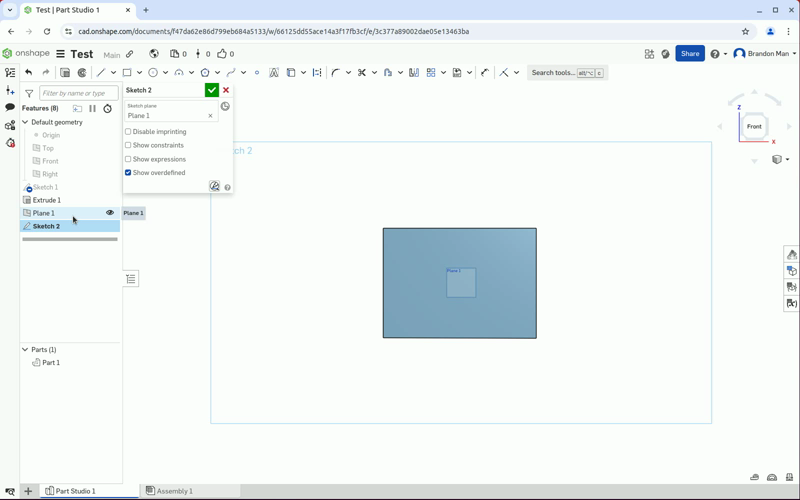
mouse_move(73, 352)
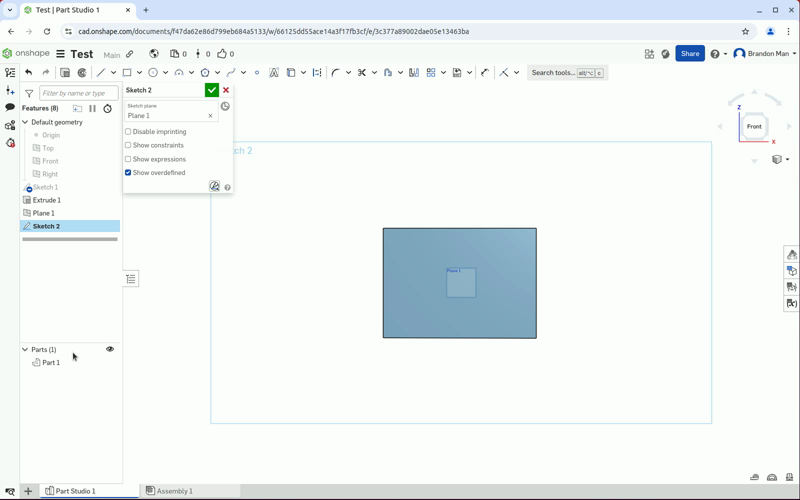
key(y)
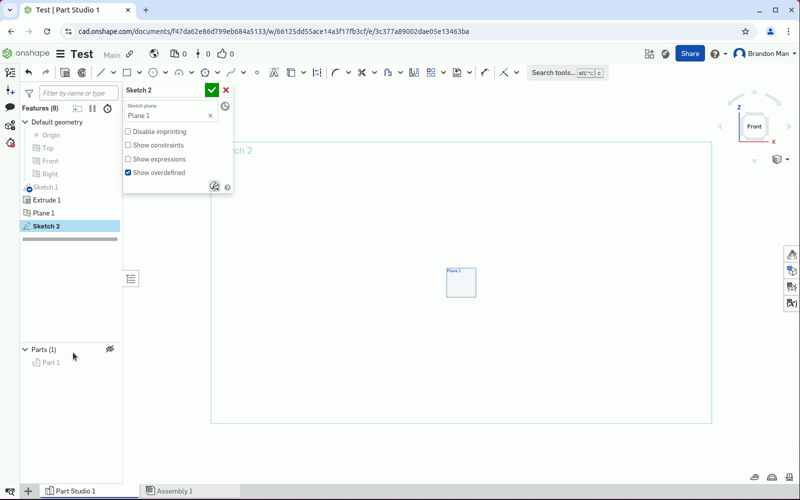
key(c)
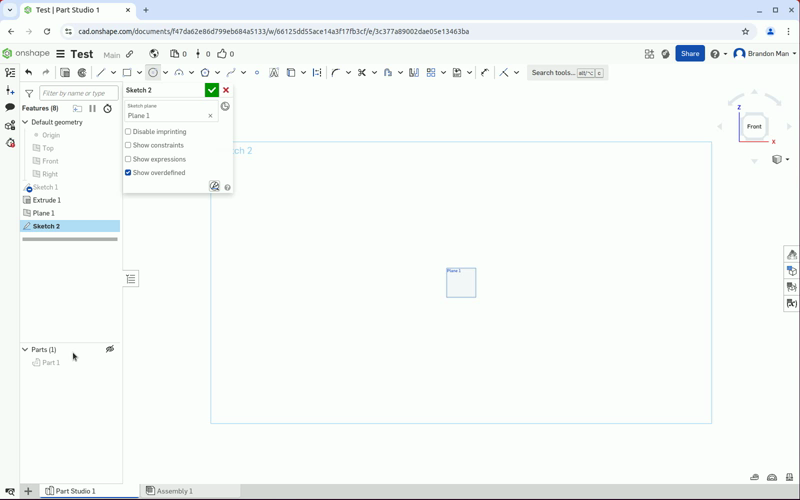
key_down(shift)
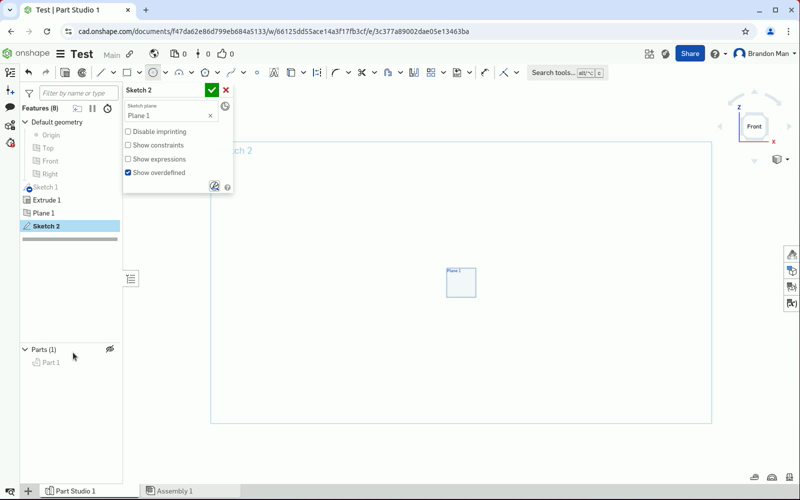
mouse_move(460, 282)
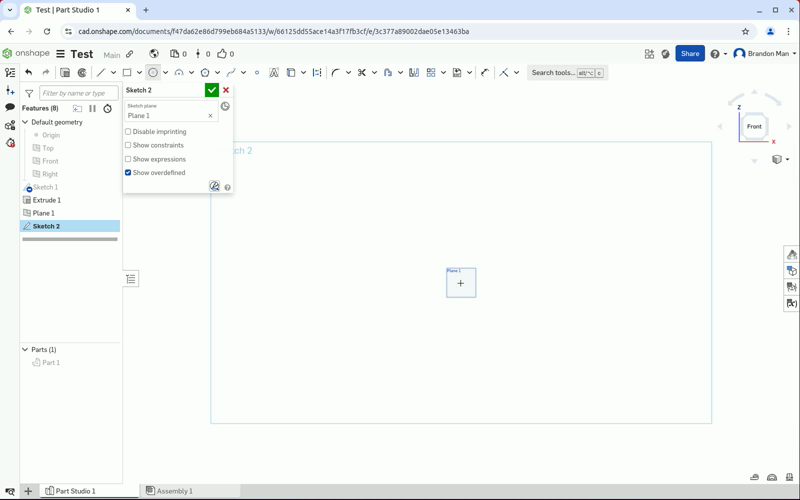
click(460, 282)
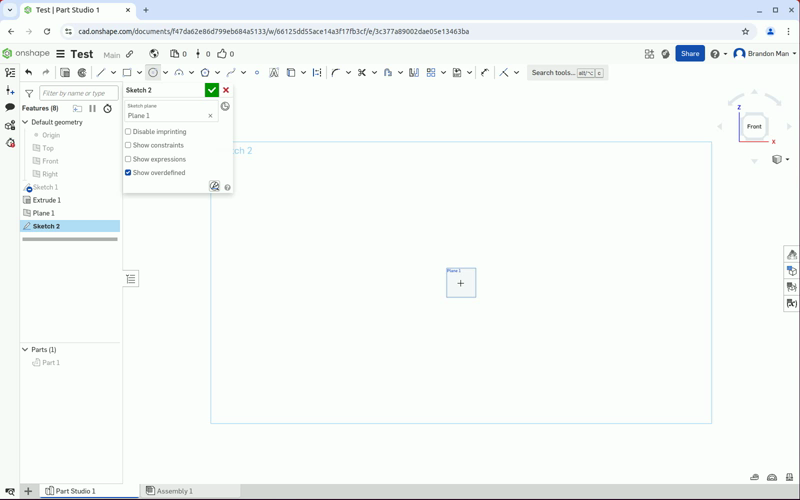
key_up(shift)
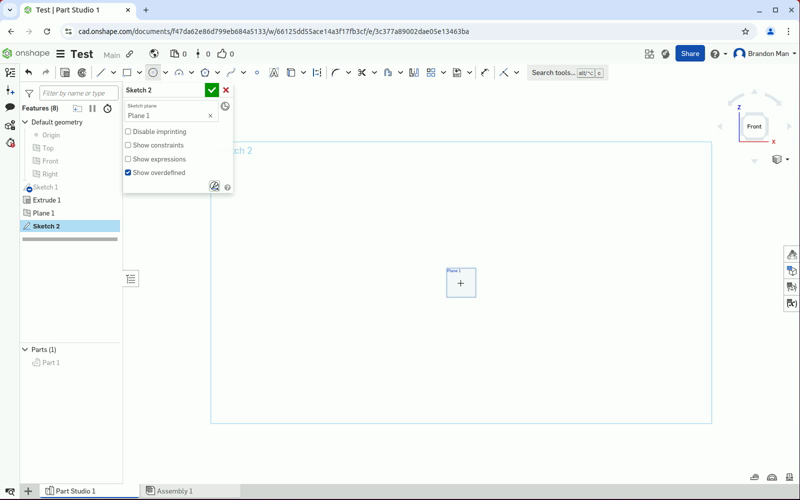
mouse_move(466, 282)
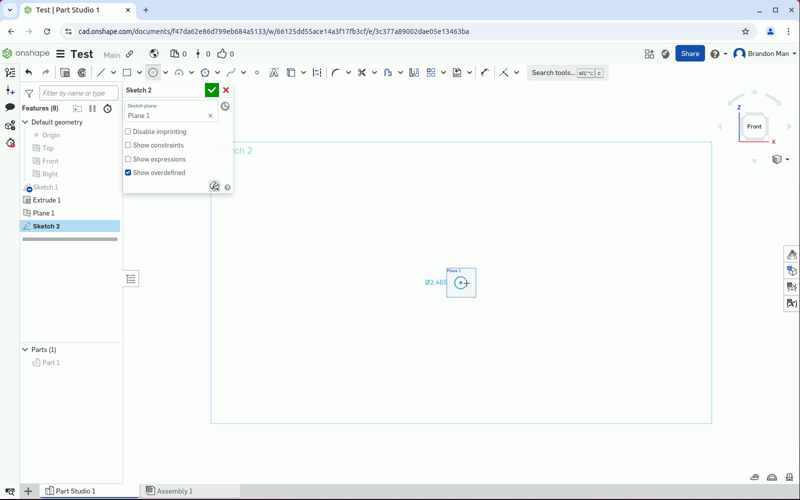
click(466, 282)
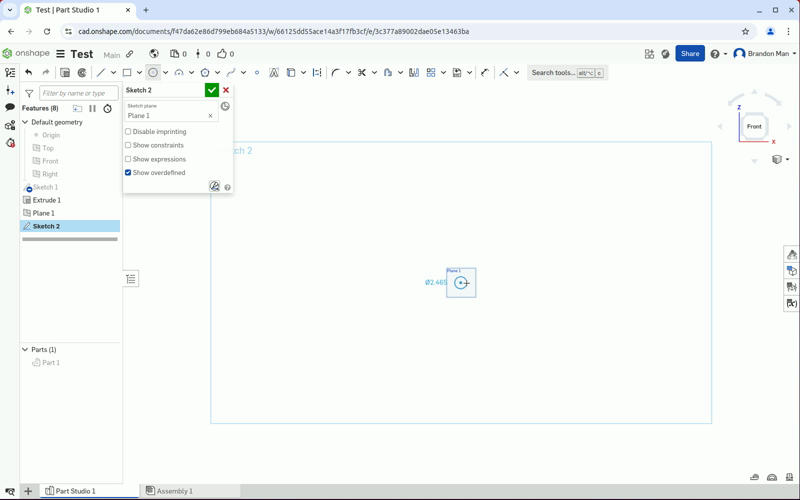
key(esc)
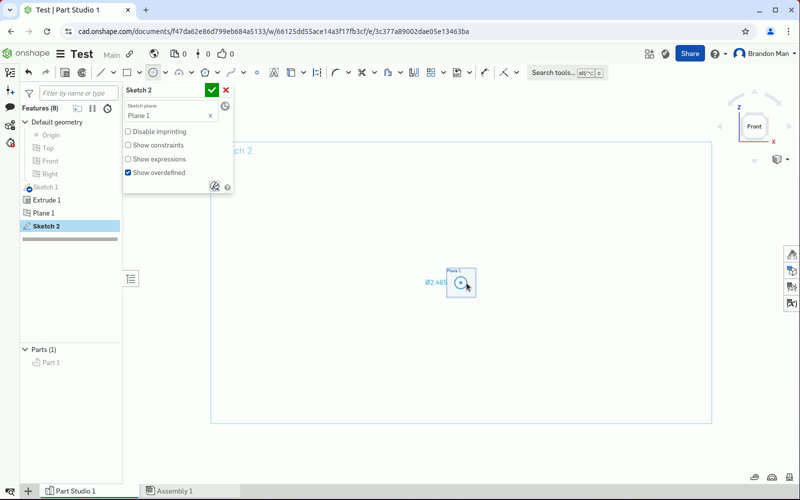
mouse_move(461, 288)
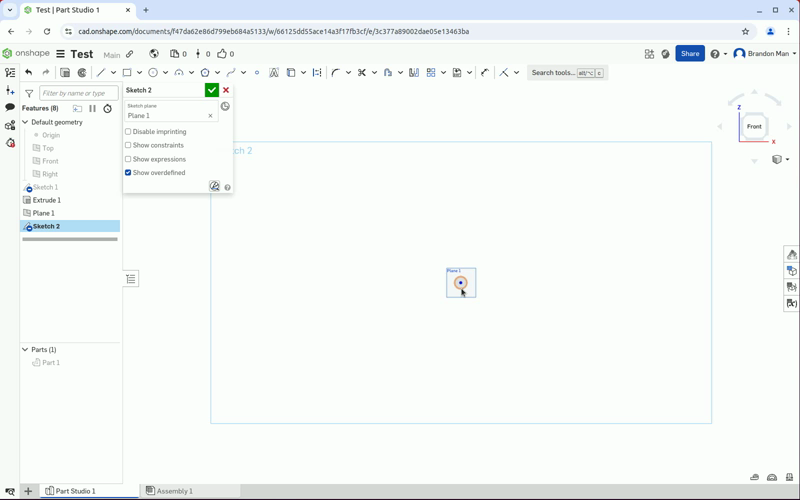
scroll(6)
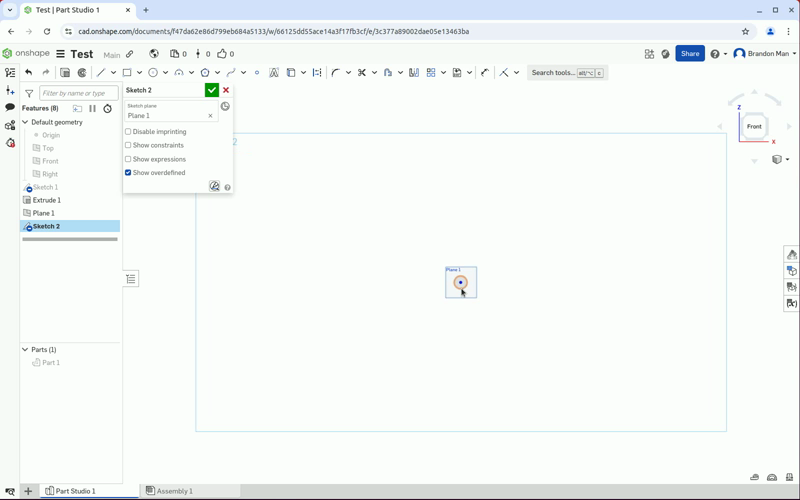
scroll(6)
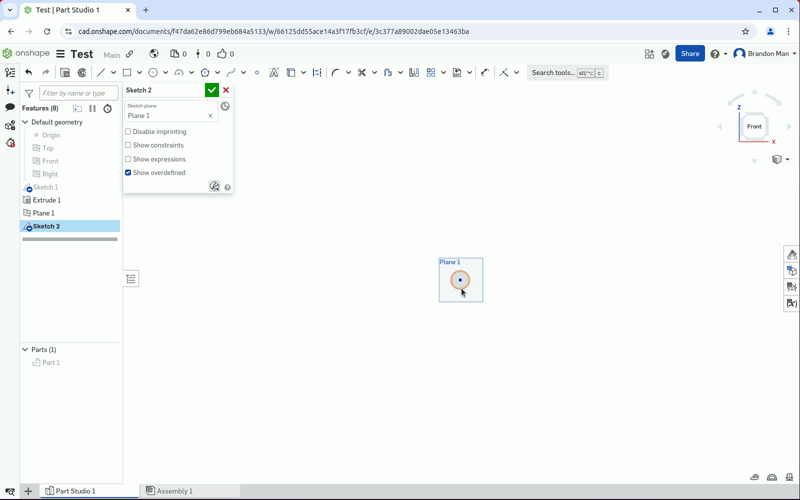
scroll(6)
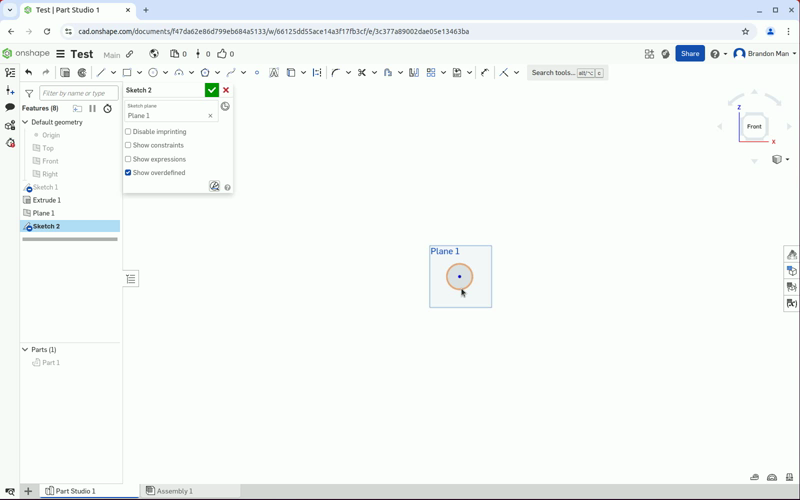
scroll(6)
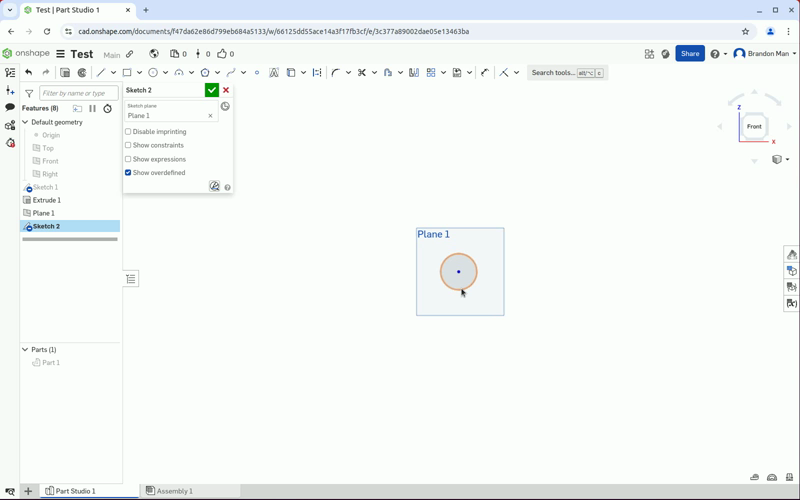
scroll(6)
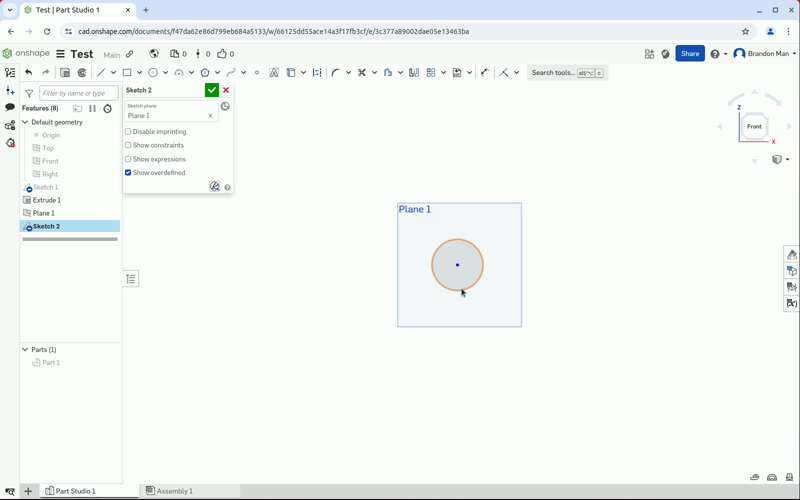
scroll(6)
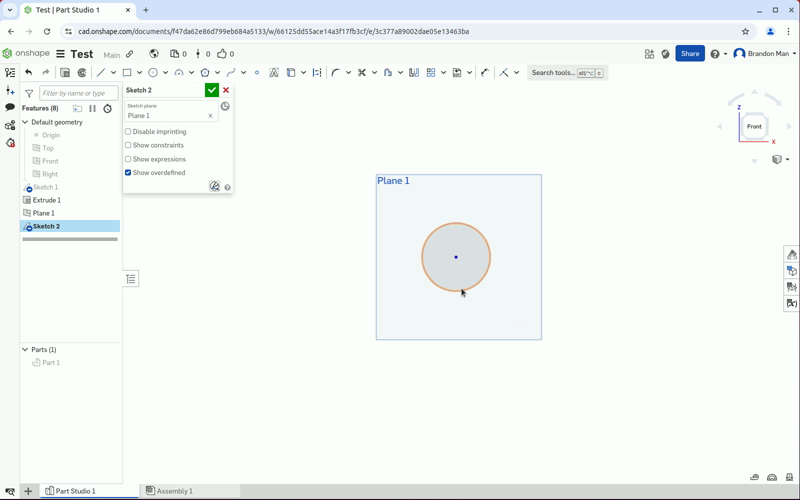
scroll(6)
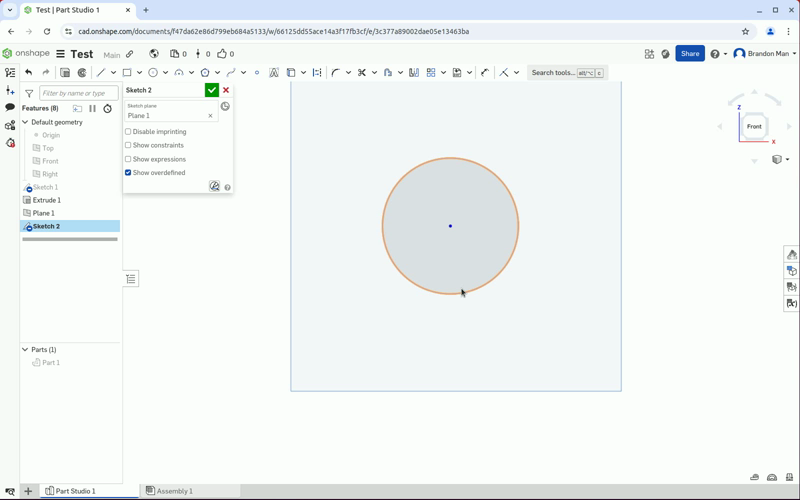
click(461, 288)
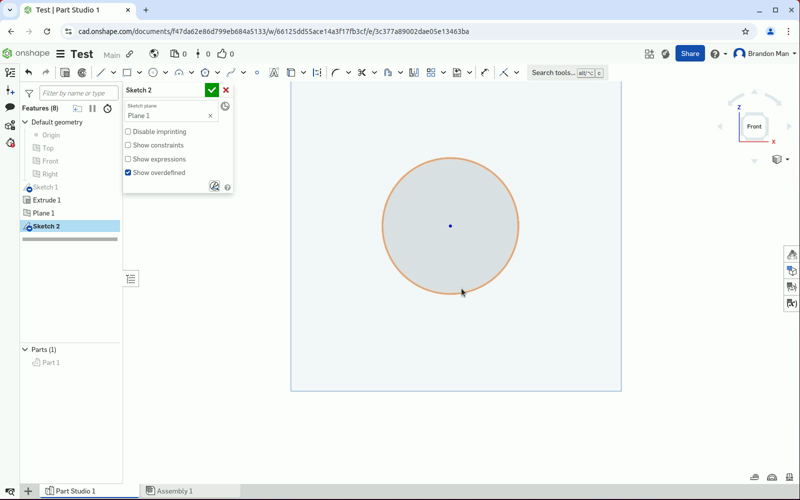
scroll(-6)
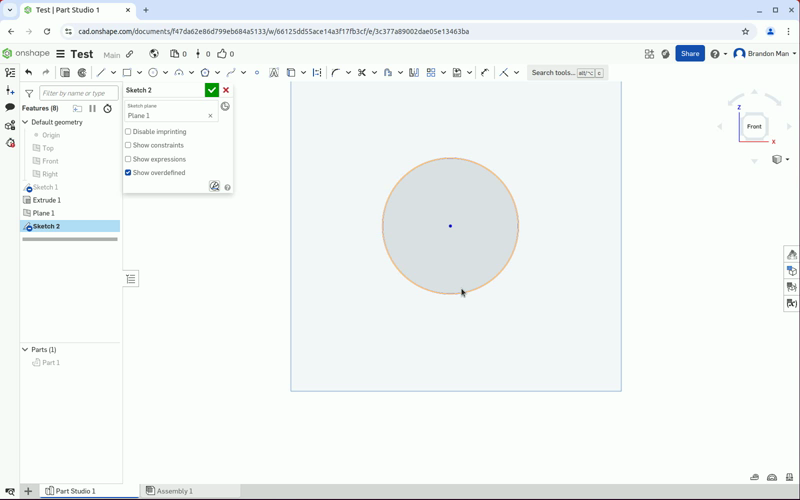
scroll(-6)
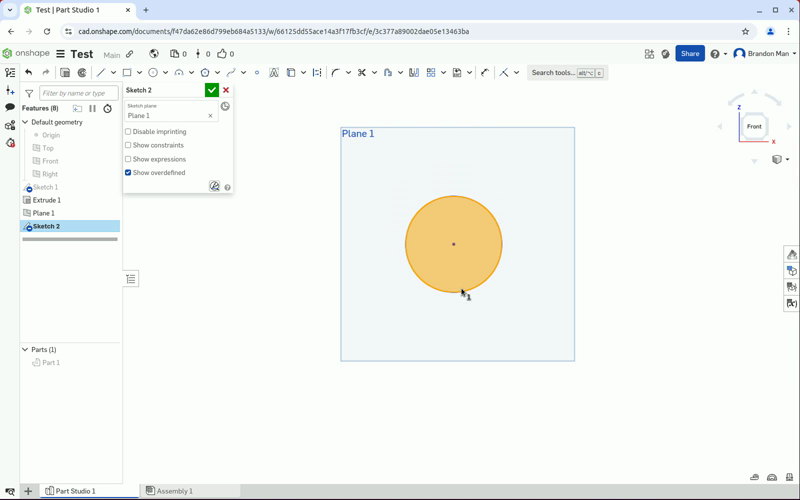
scroll(-6)
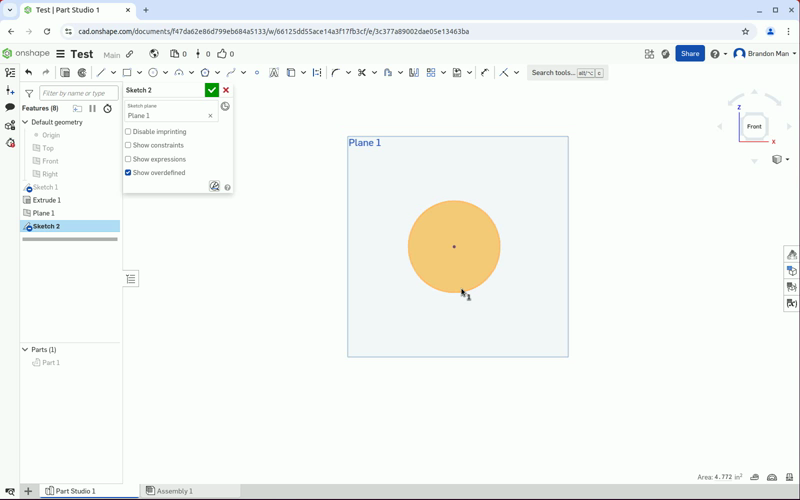
scroll(-6)
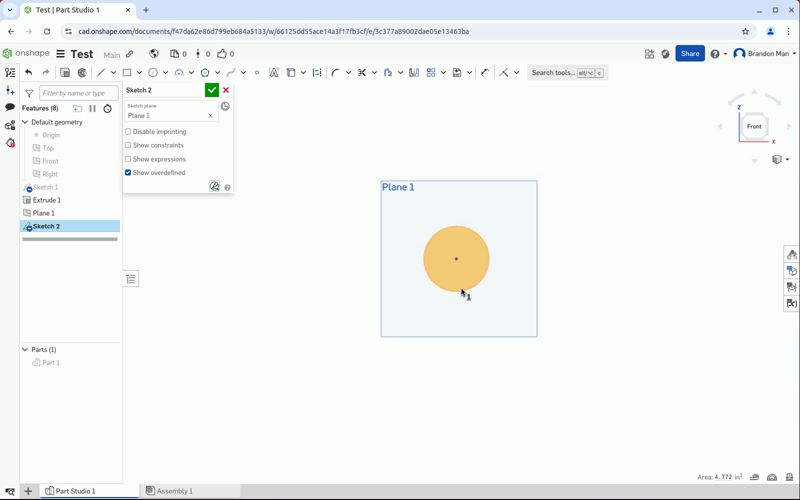
scroll(-6)
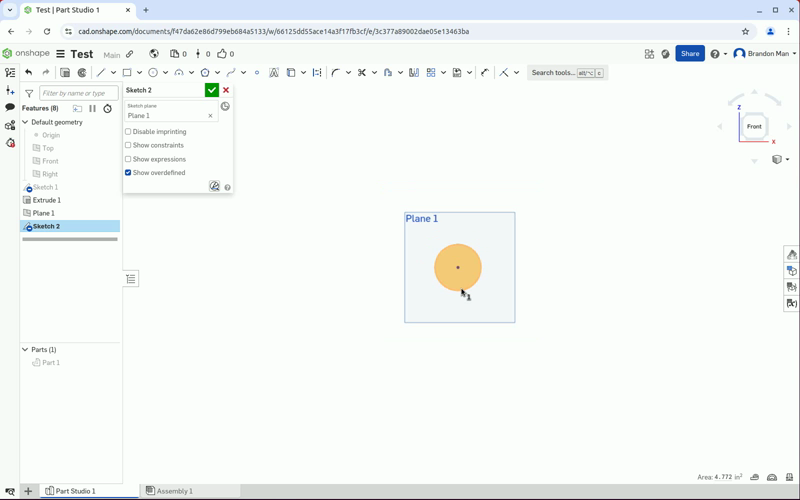
scroll(-6)
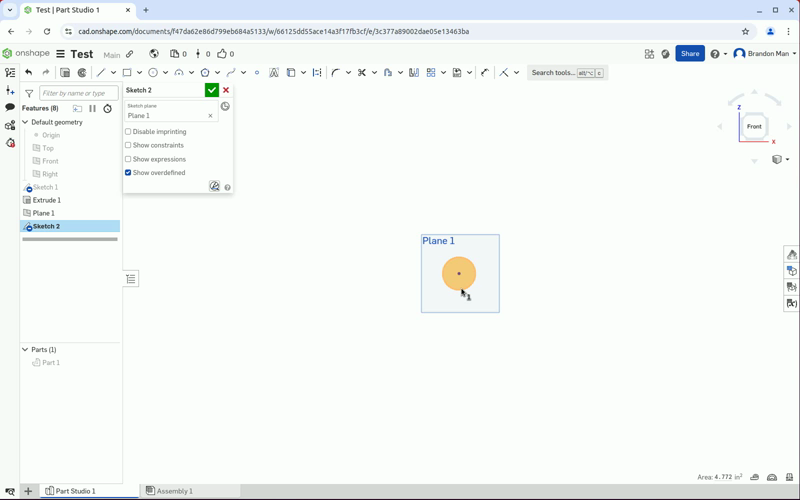
scroll(-6)
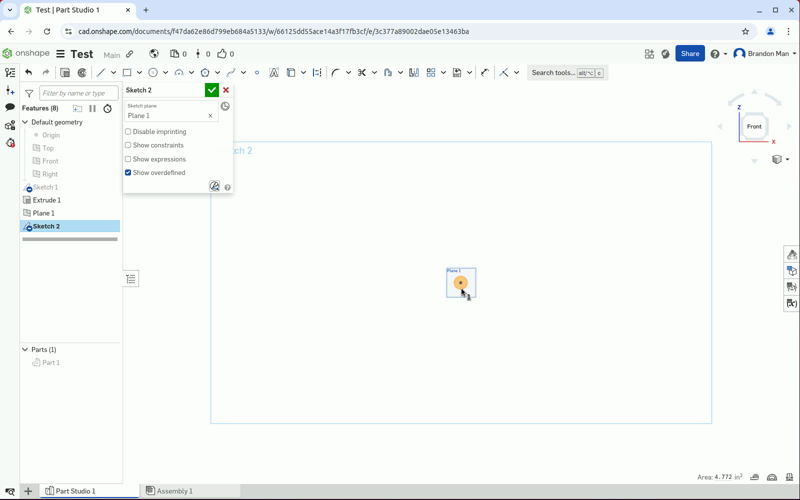
mouse_move(73, 352)
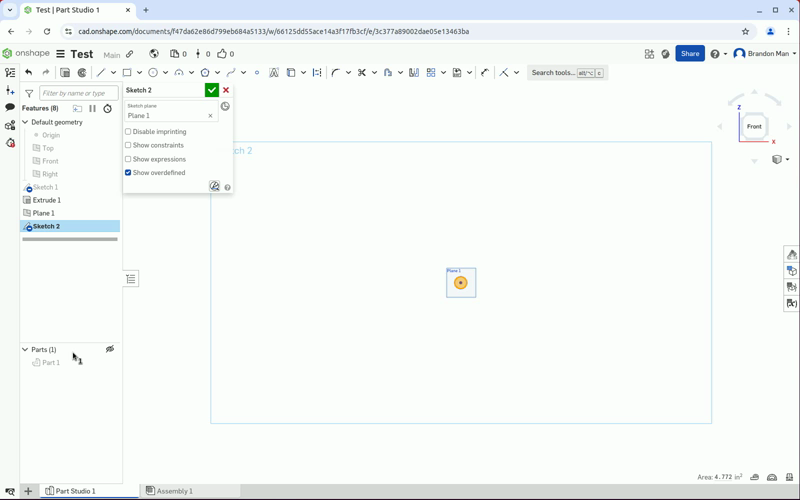
key(shift+y)
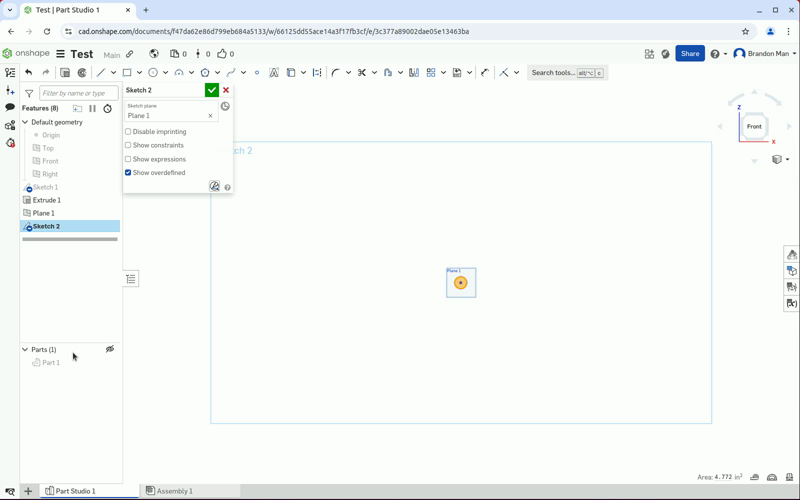
key(shift+e)
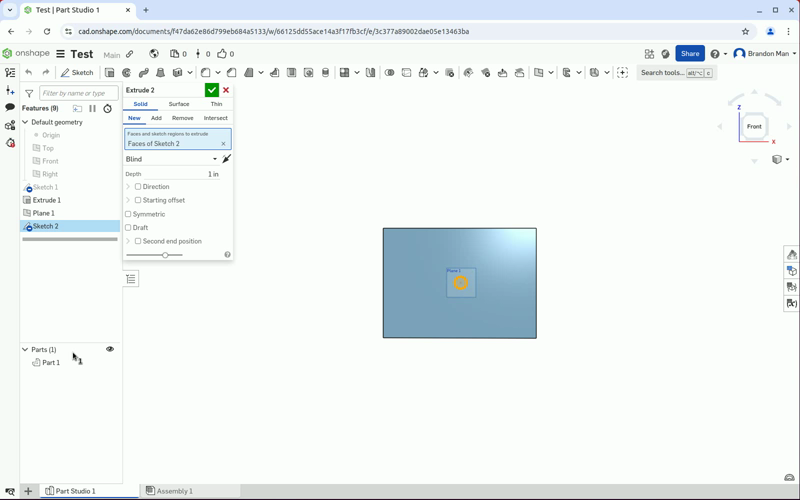
mouse_move(143, 106)
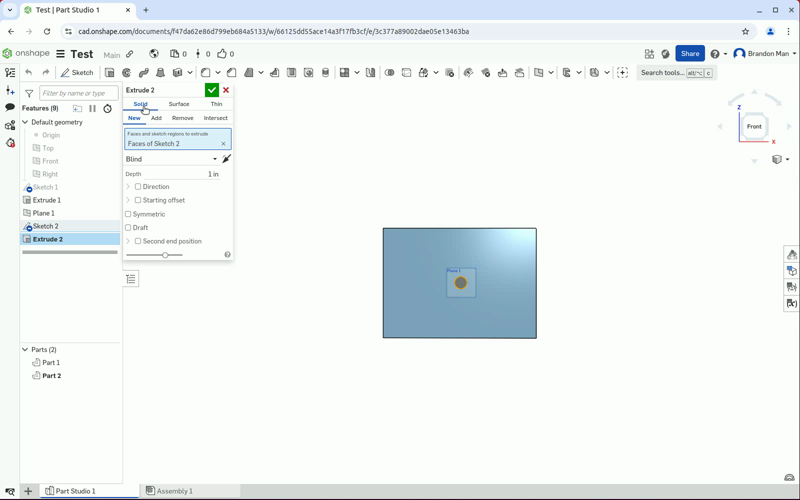
click(143, 106)
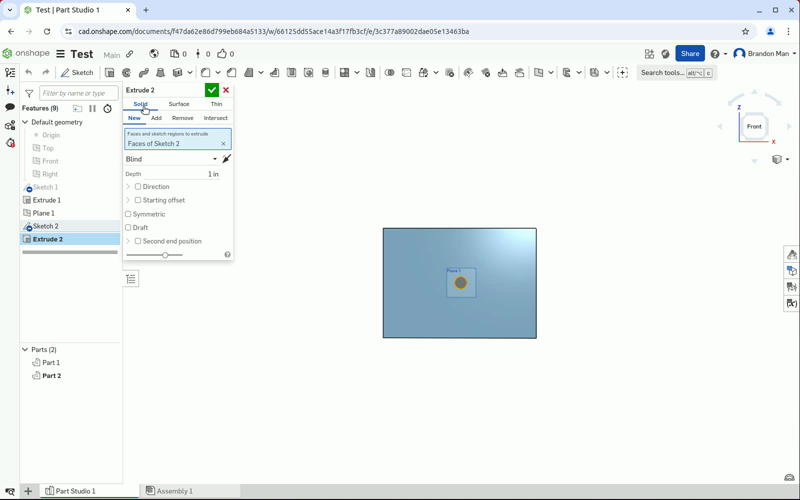
mouse_move(137, 120)
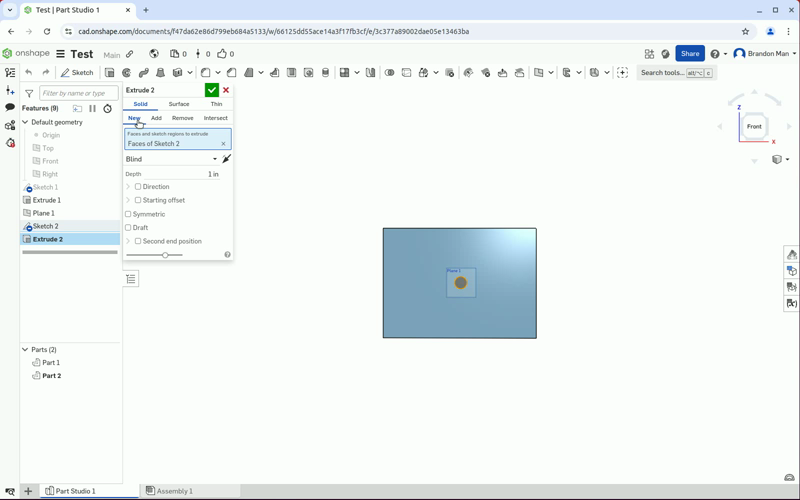
click(137, 120)
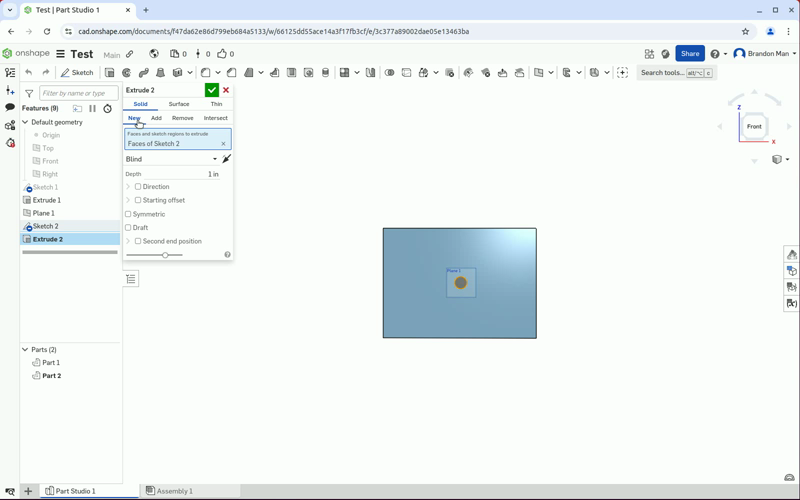
key(tab, 4)
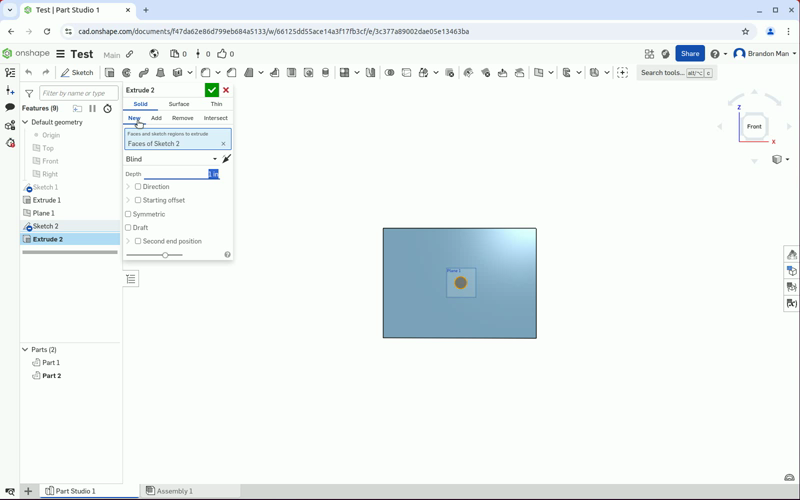
text(3.611)
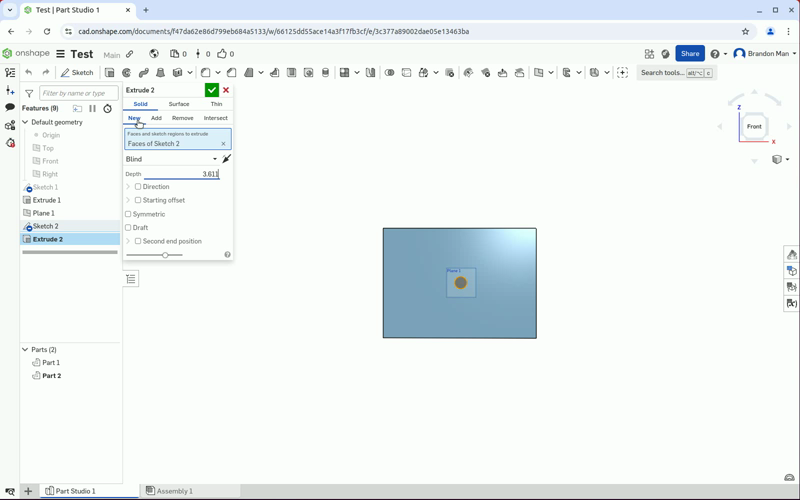
key(enter)
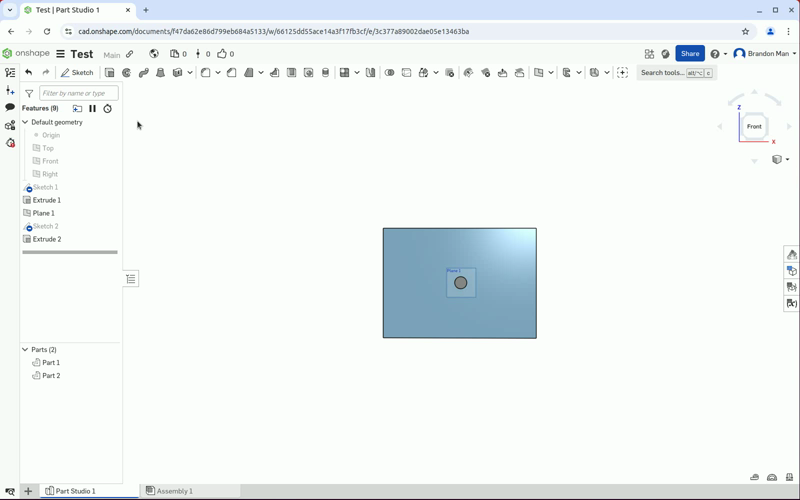
key(shift+h)
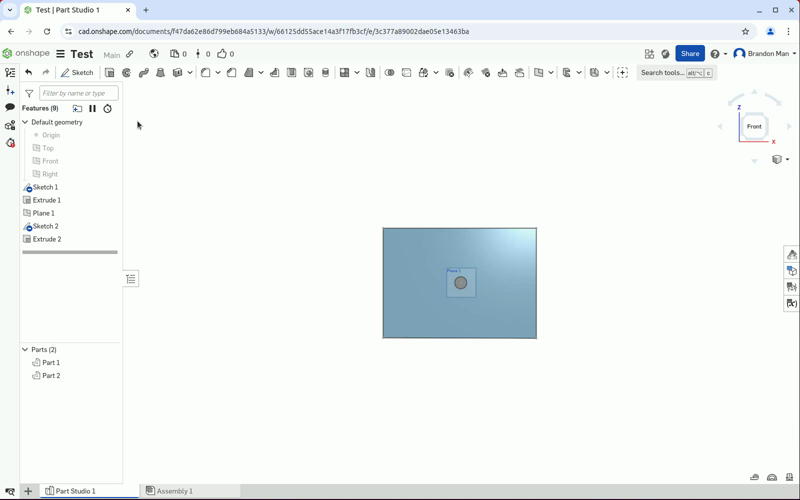
key(shift+h)
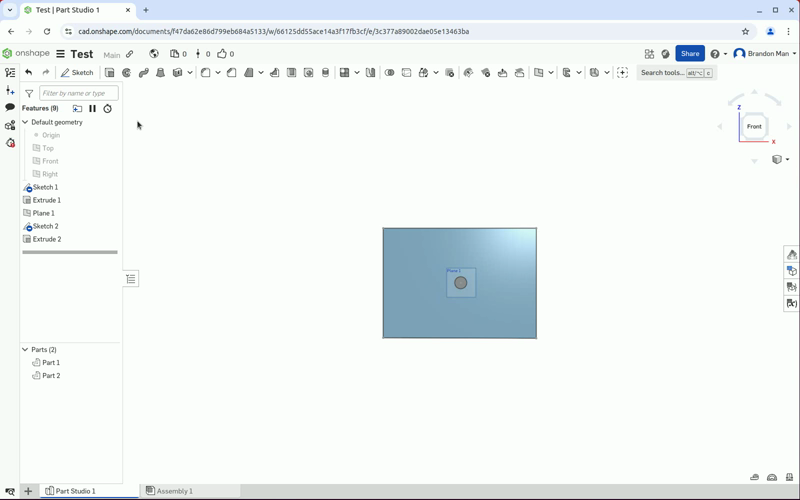
key(shift+7)
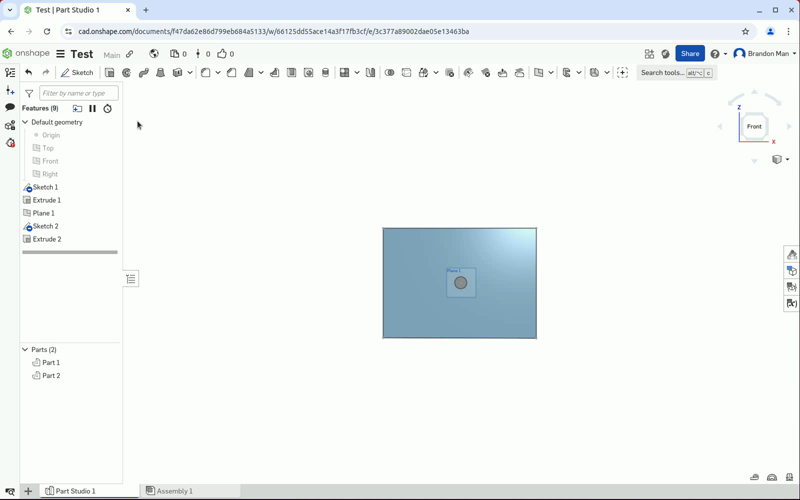
key(left, 2)
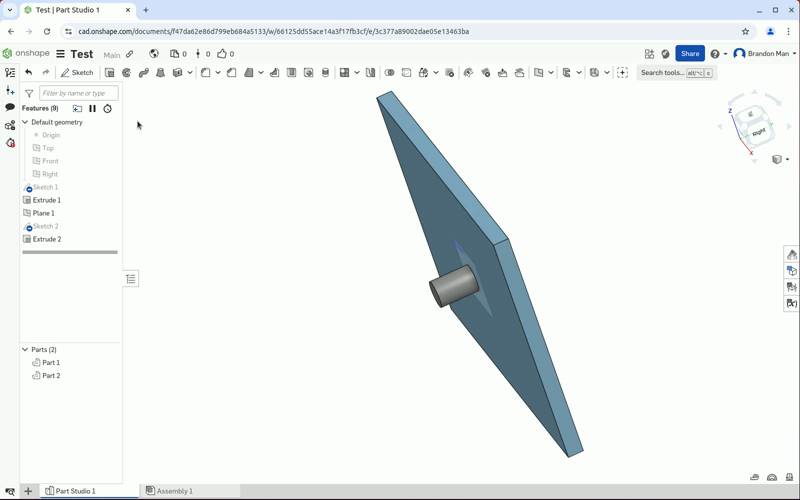
key(down, 2)
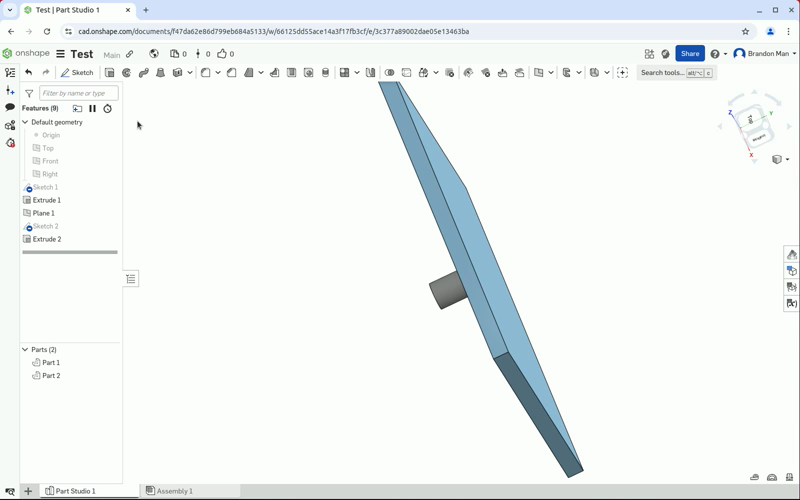
key(up, 2)
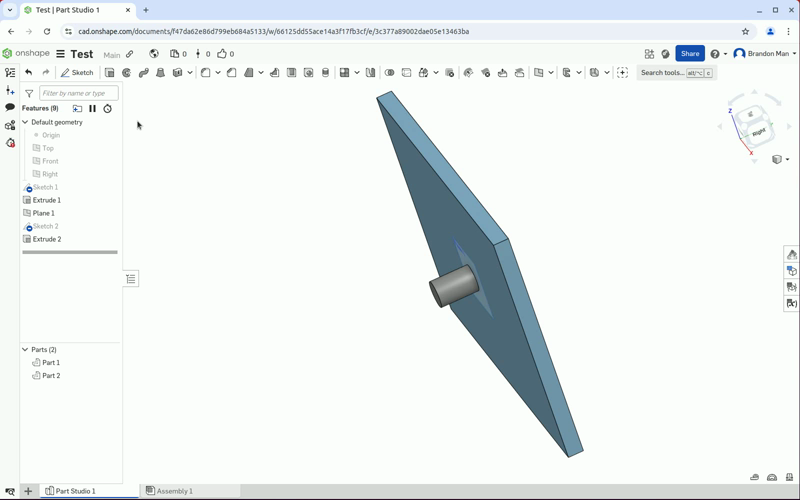
key(right, 2)
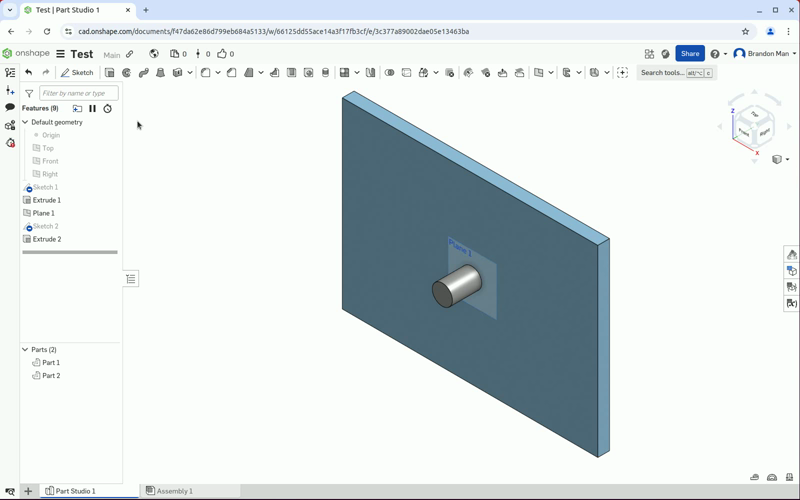
mouse_move(73, 189)
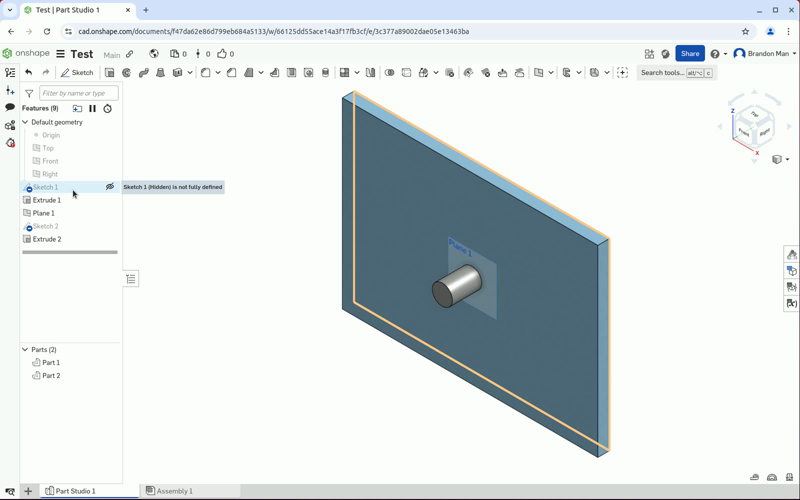
click(73, 189)